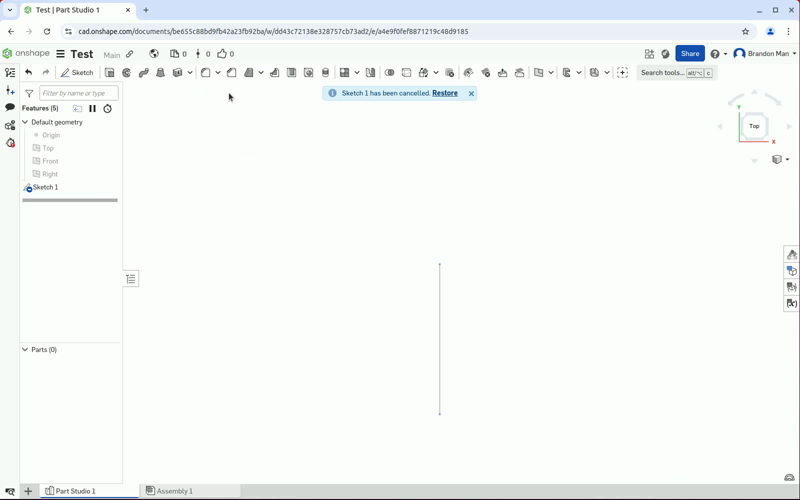
key(shift+h)
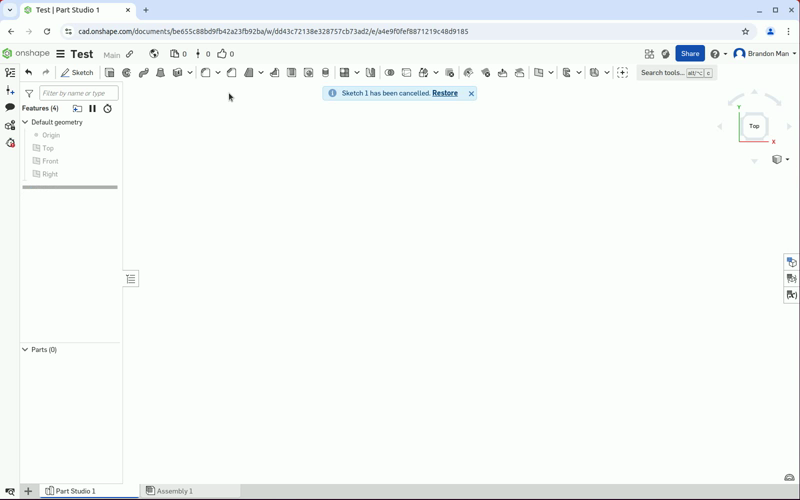
mouse_move(73, 352)
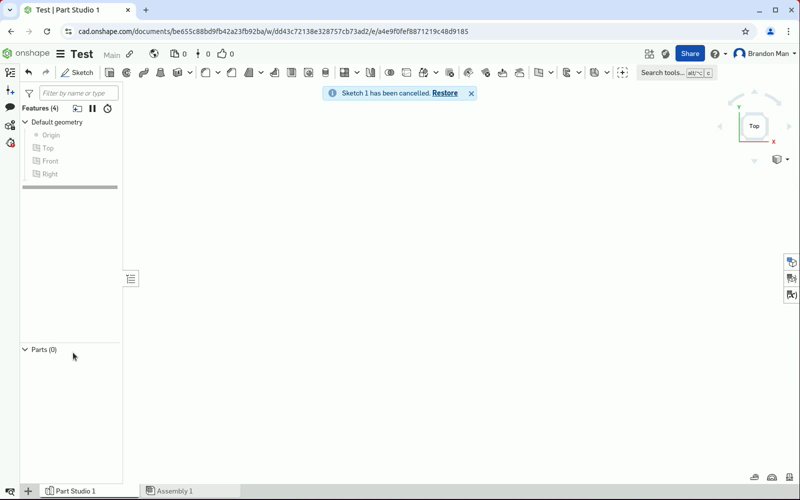
key(y)
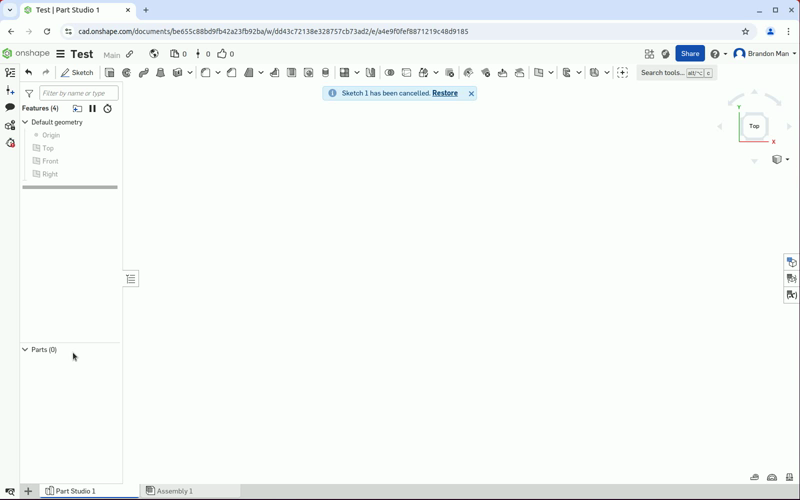
key(shift+p)
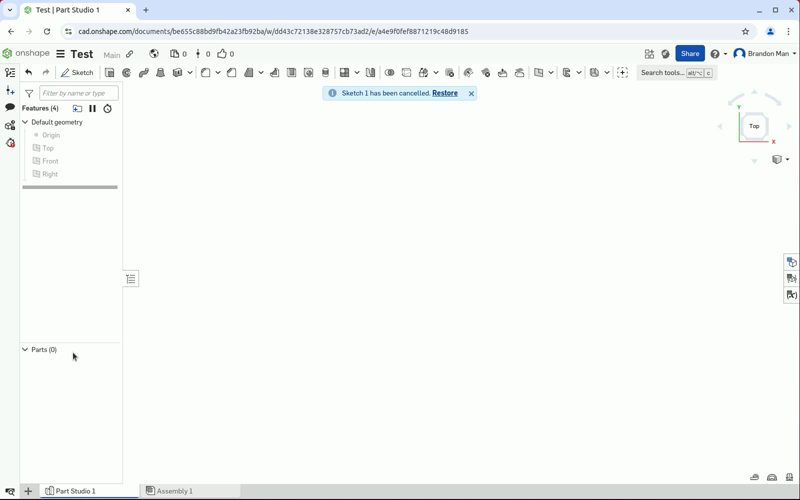
key(space)
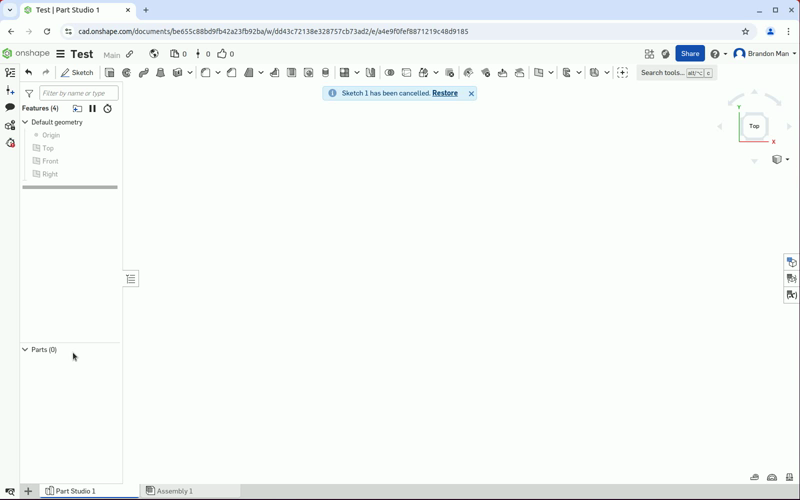
key_down(shift)
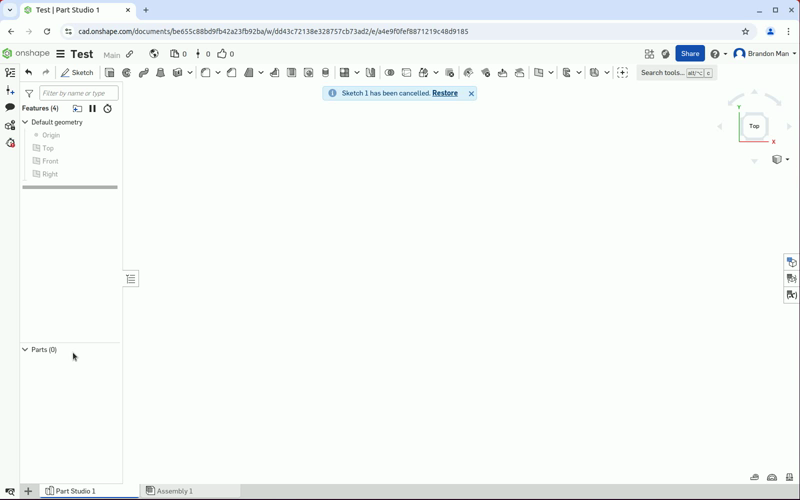
key(up)
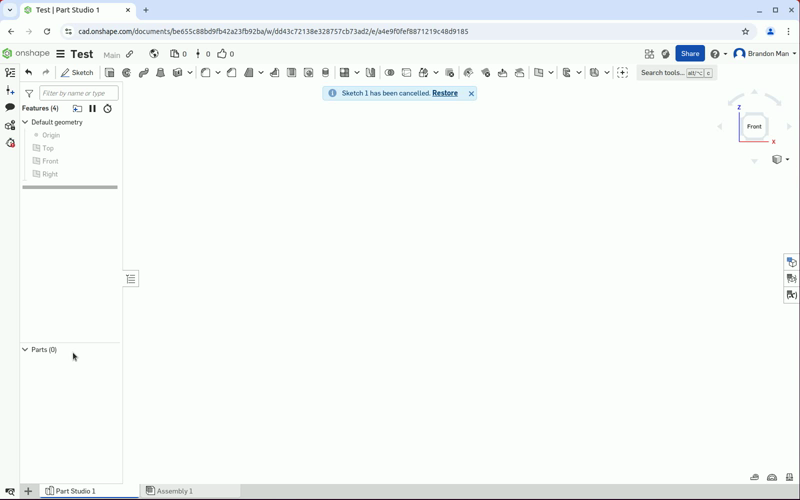
key_up(shift)
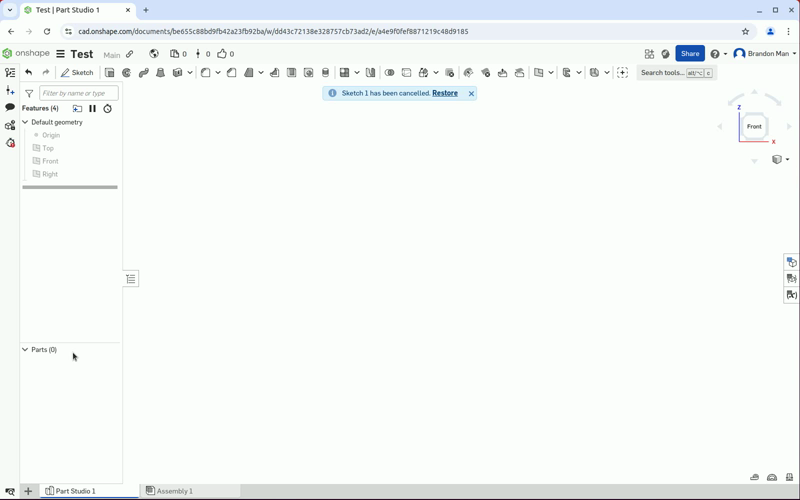
mouse_move(73, 352)
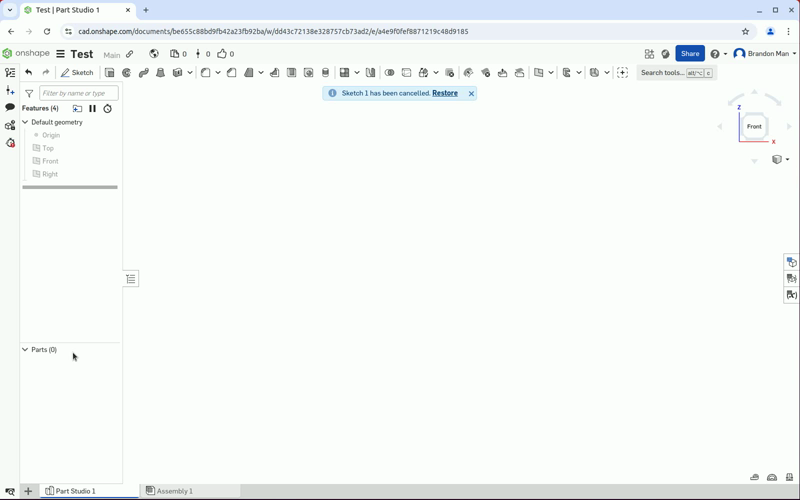
key(shift+y)
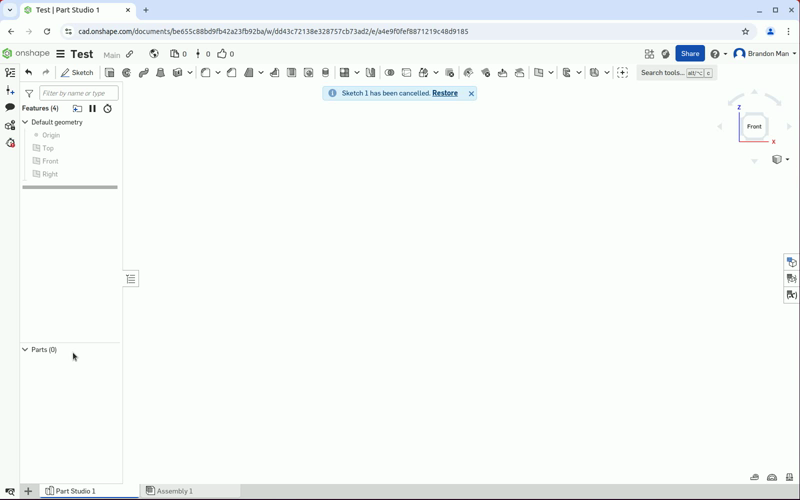
key(shift+s)
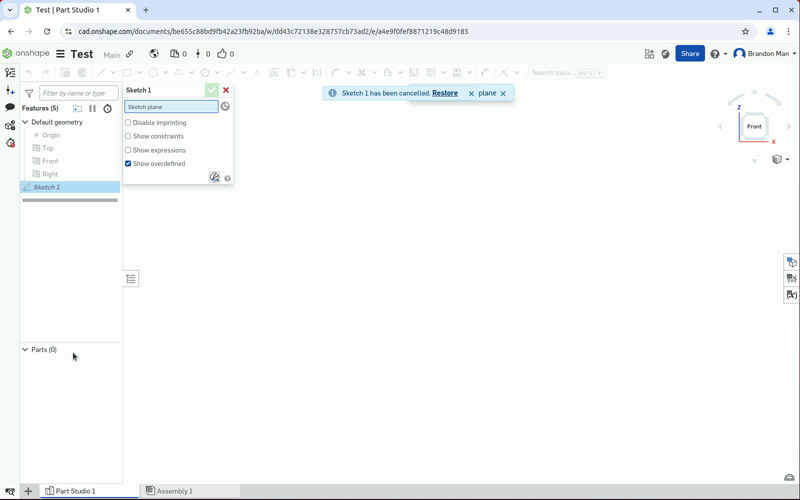
mouse_move(73, 163)
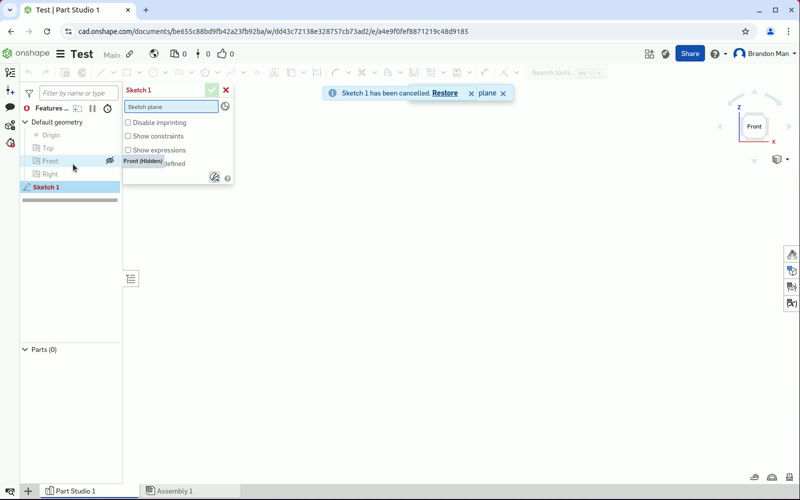
click(73, 163)
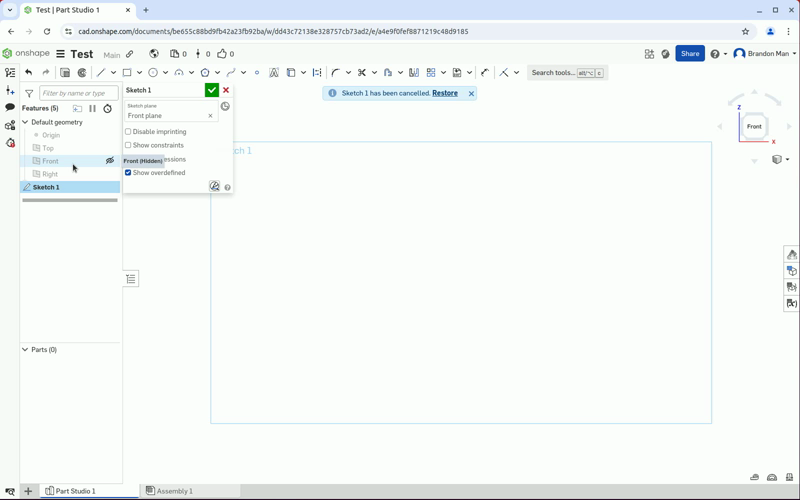
mouse_move(73, 352)
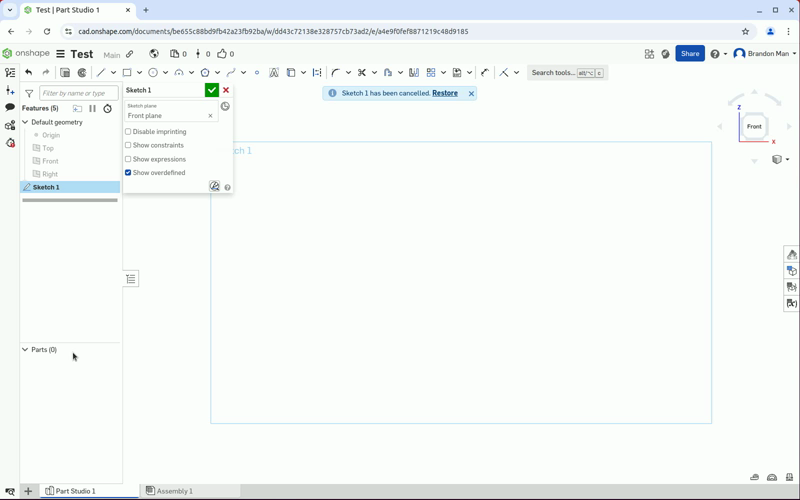
key(y)
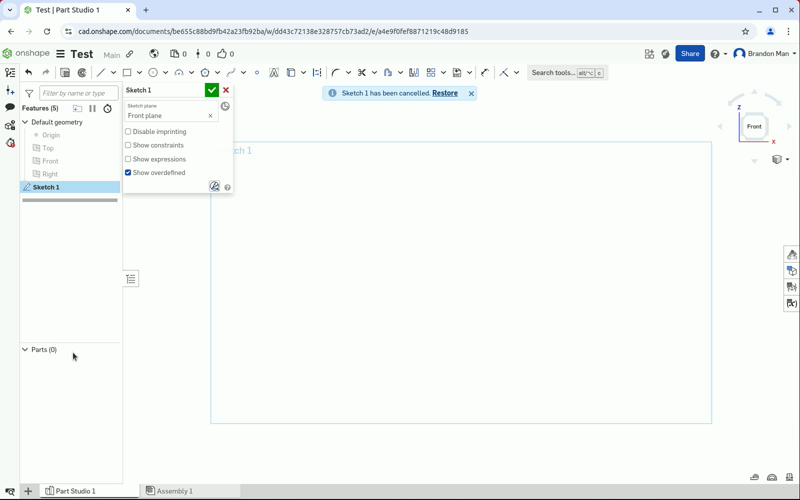
key(c)
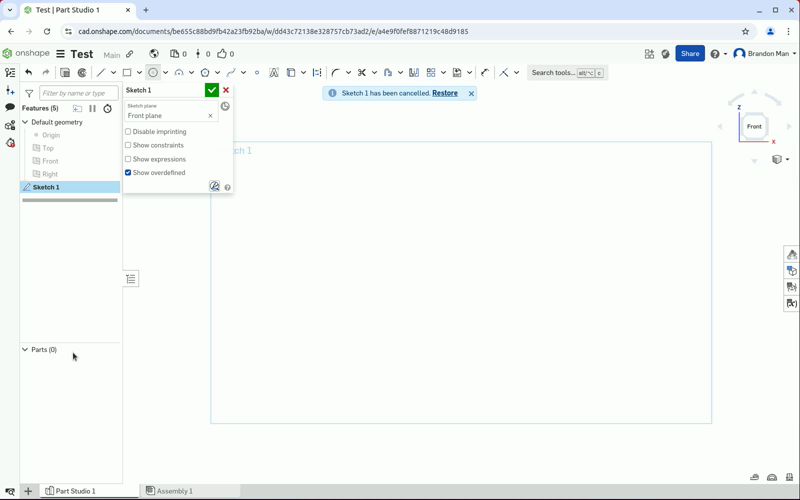
key_down(shift)
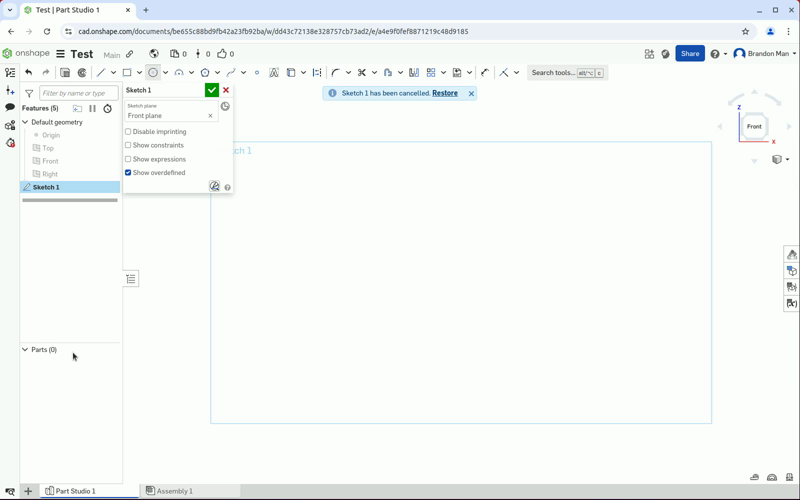
mouse_move(461, 282)
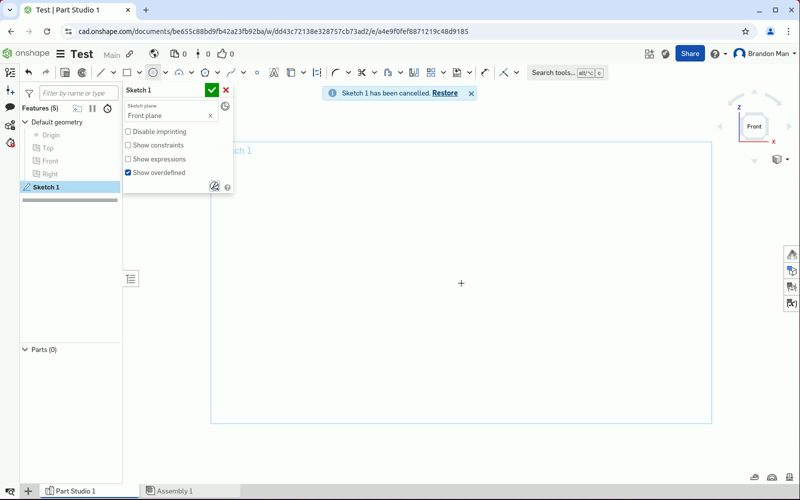
click(461, 282)
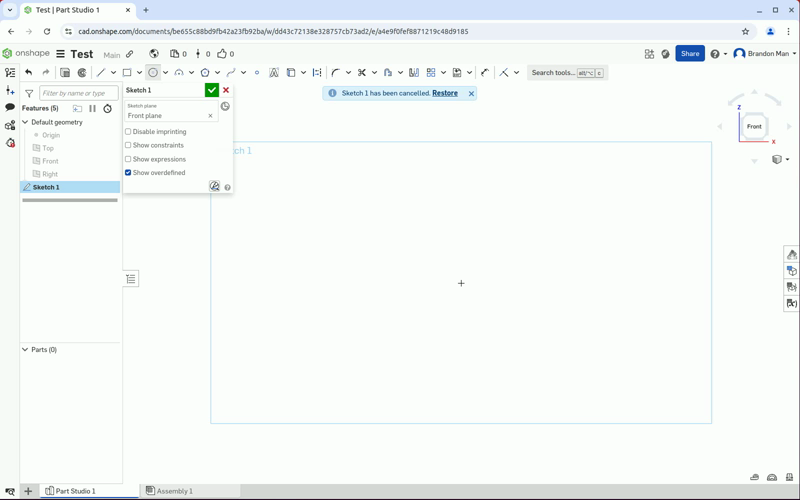
key_up(shift)
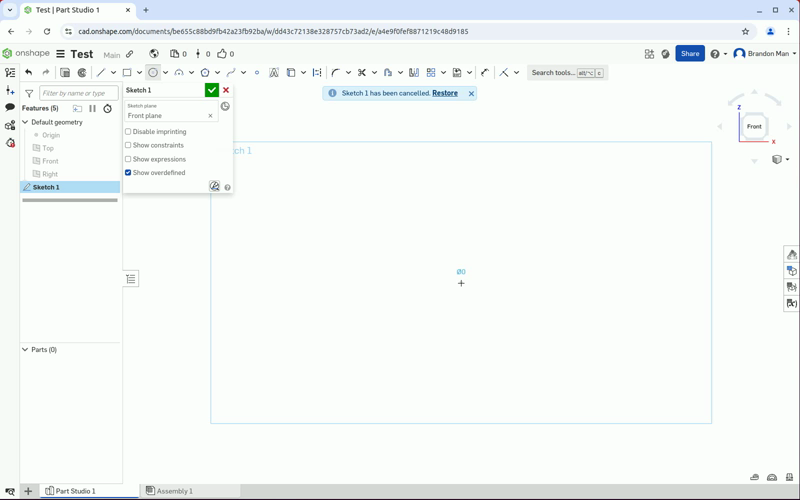
mouse_move(497, 282)
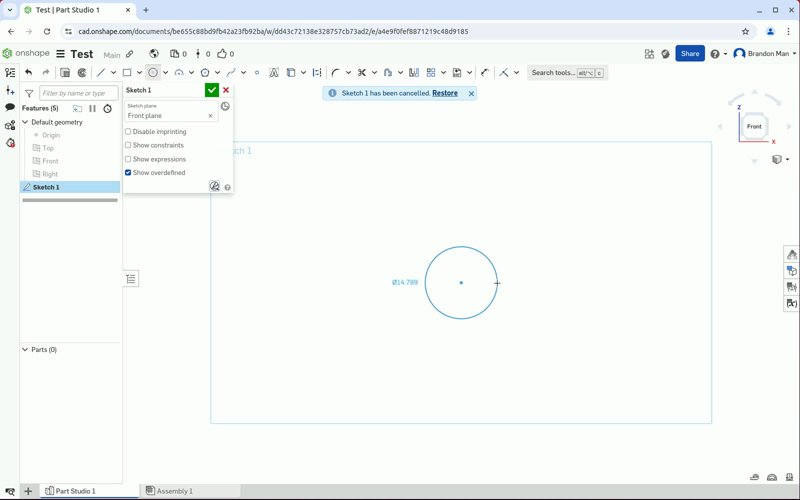
click(497, 282)
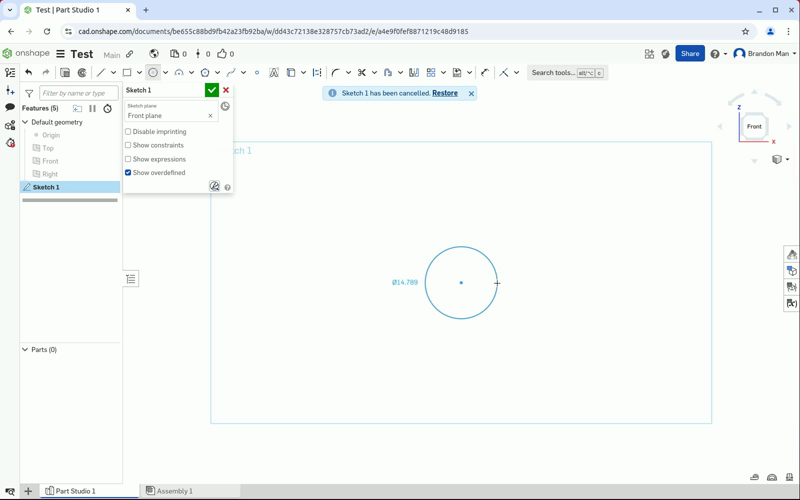
key(esc)
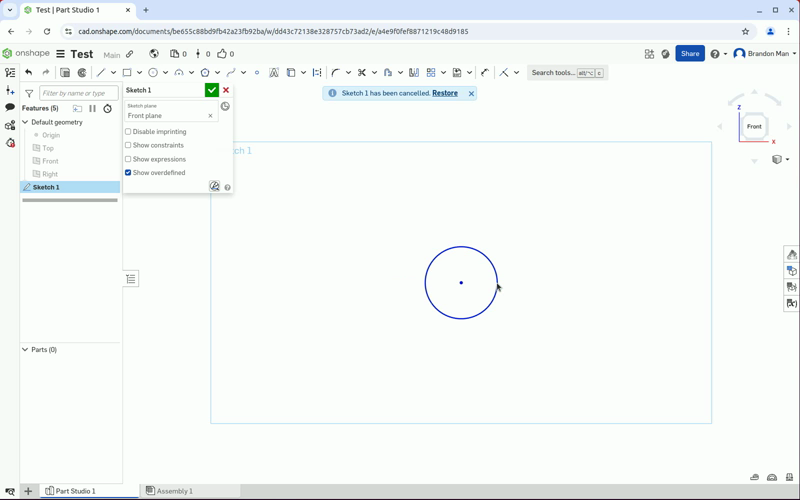
key(c)
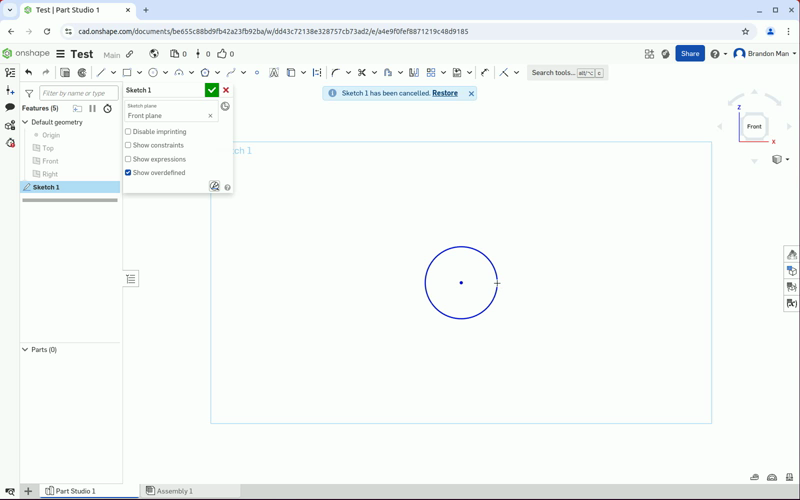
key_down(shift)
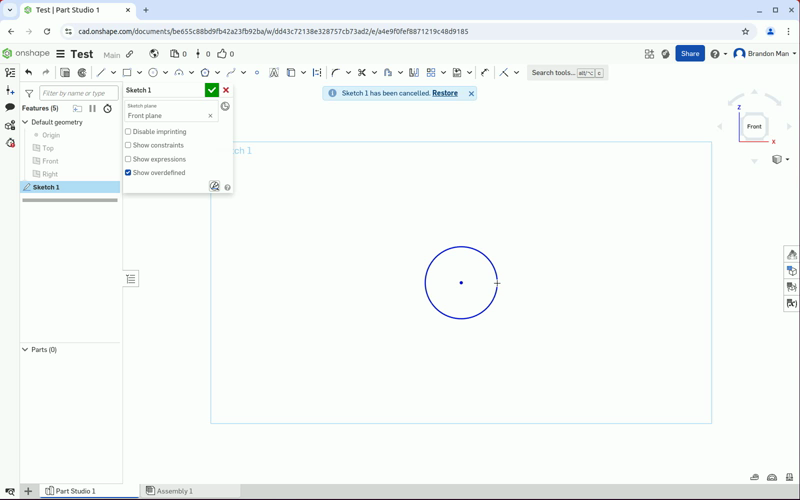
mouse_move(461, 282)
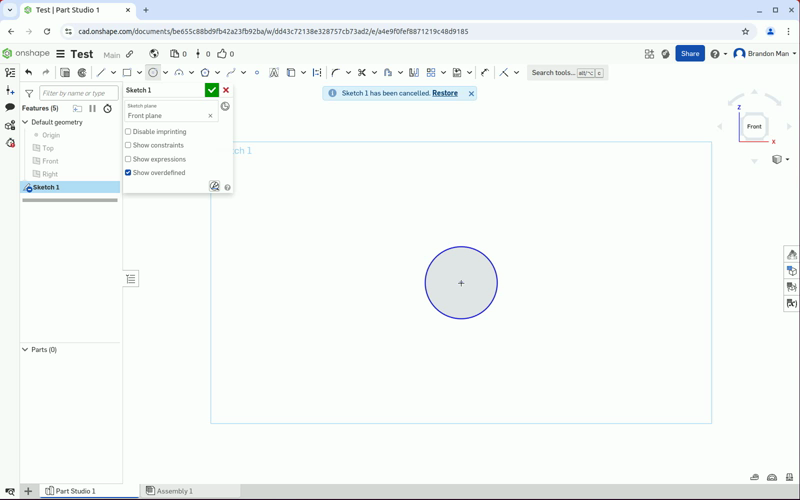
click(461, 282)
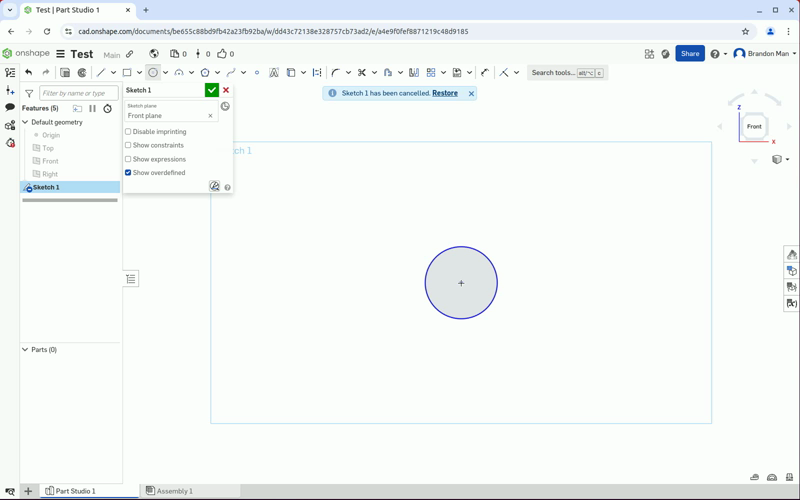
key_up(shift)
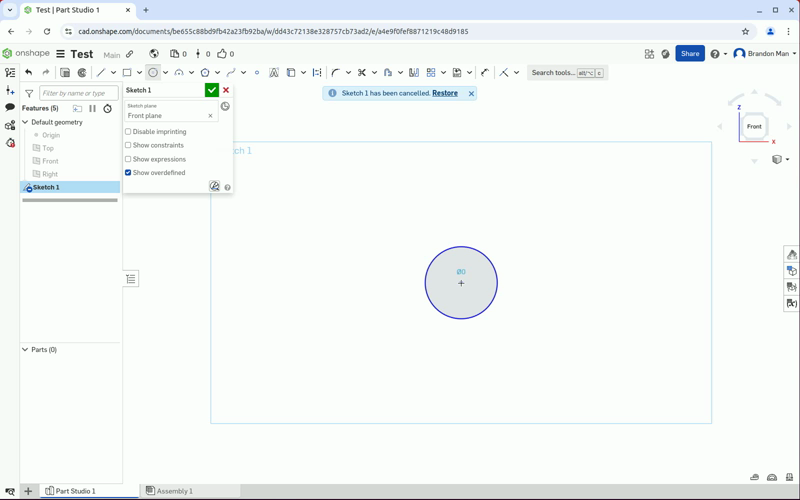
mouse_move(479, 282)
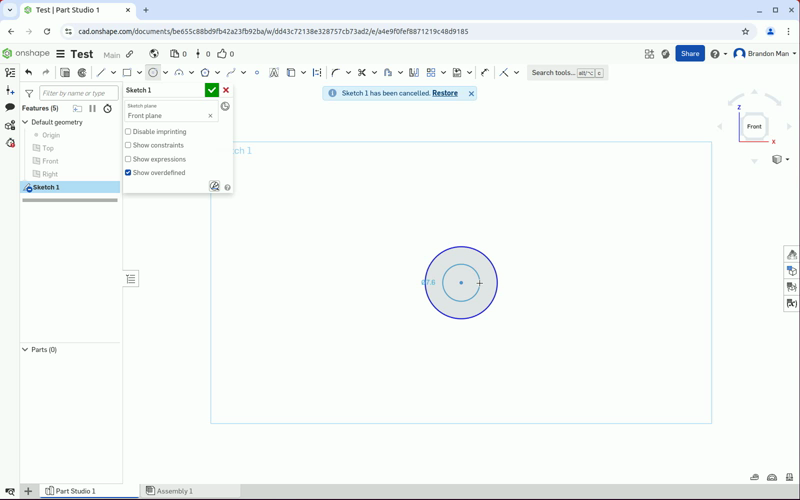
click(479, 282)
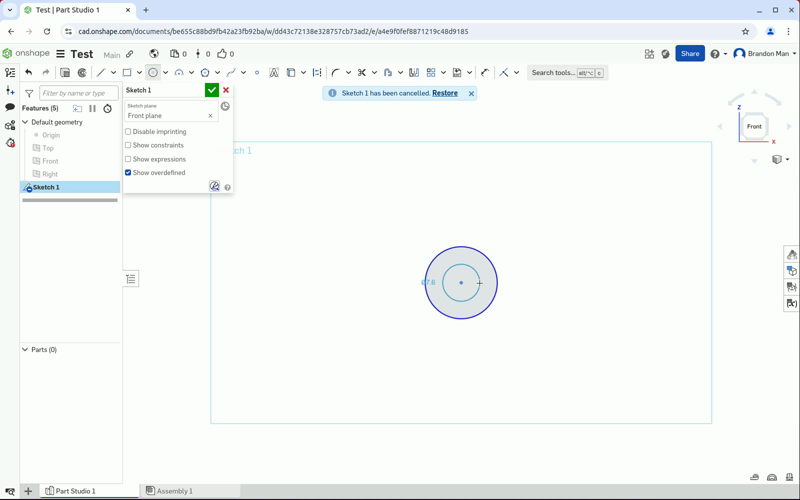
key(esc)
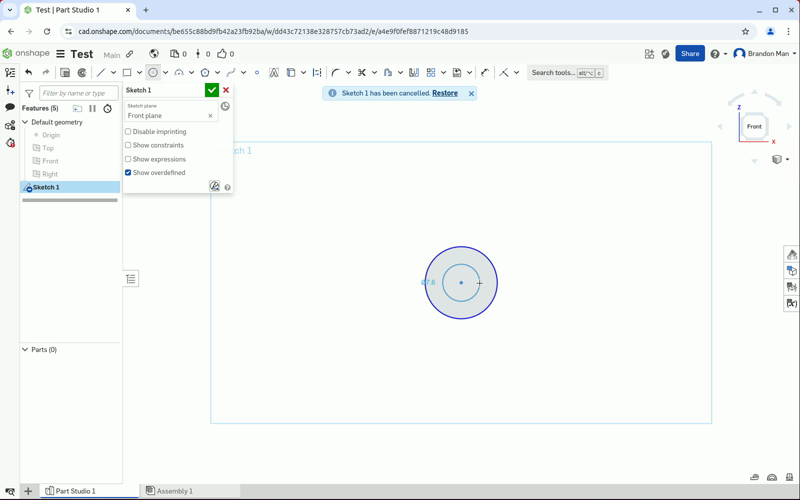
mouse_move(442, 260)
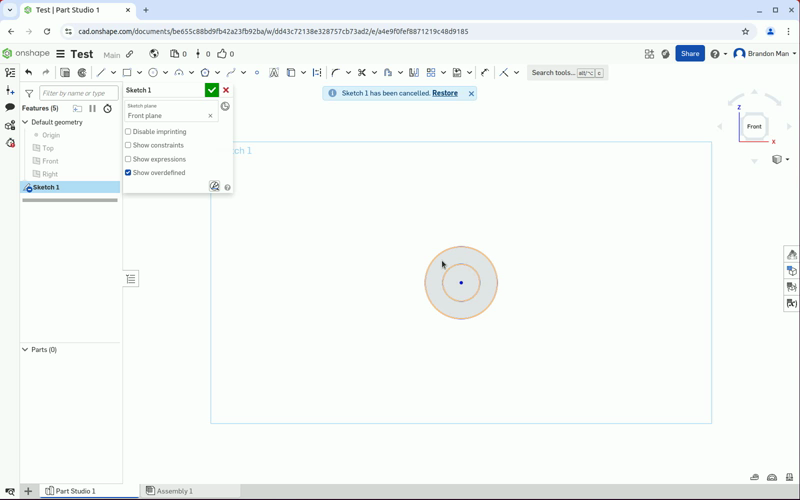
click(442, 260)
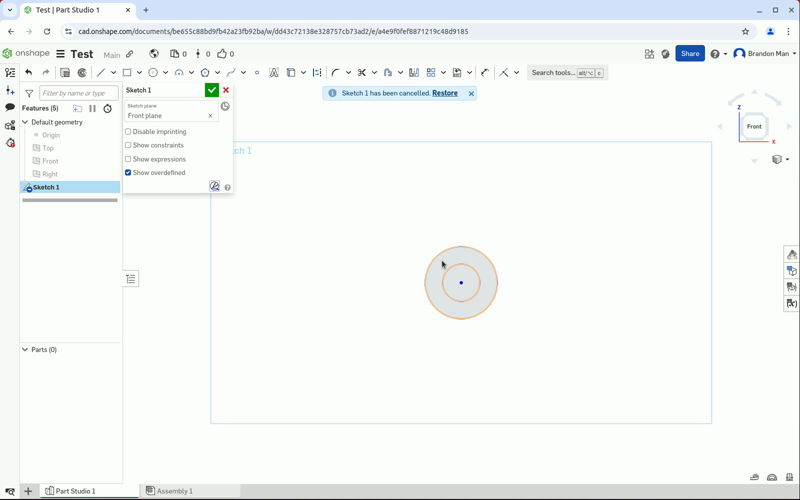
mouse_move(73, 352)
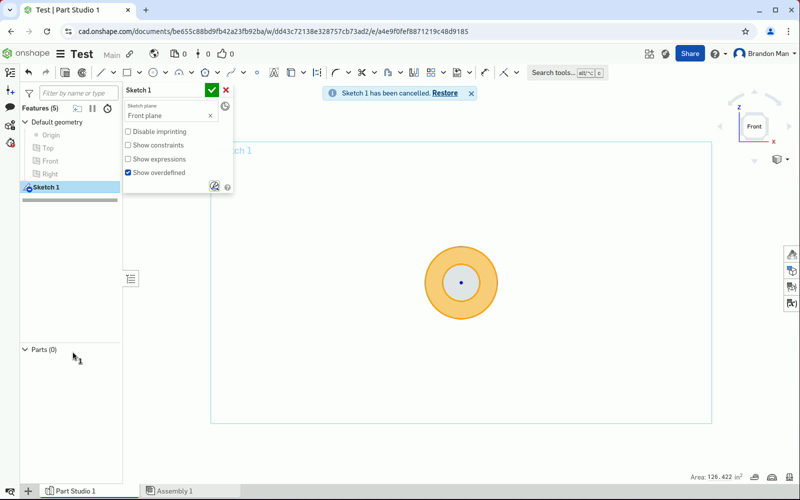
key(shift+y)
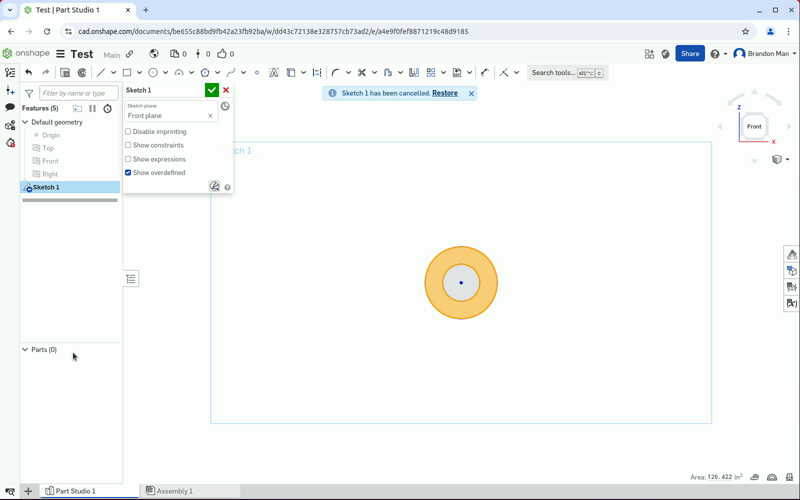
key(shift+e)
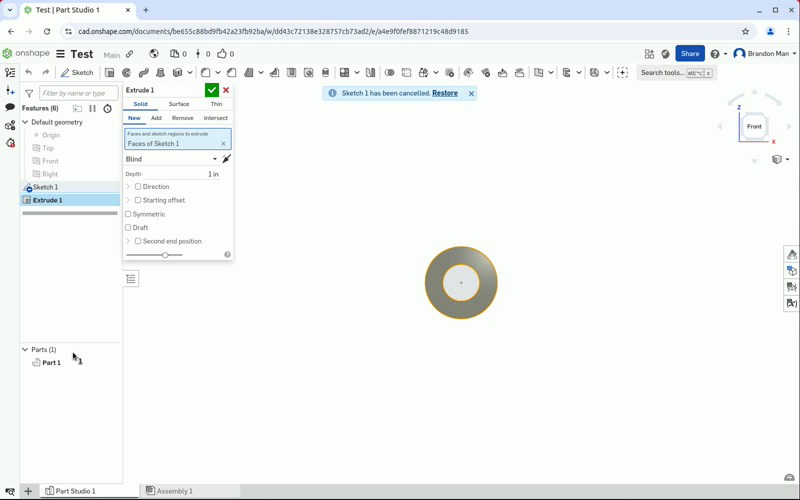
mouse_move(143, 106)
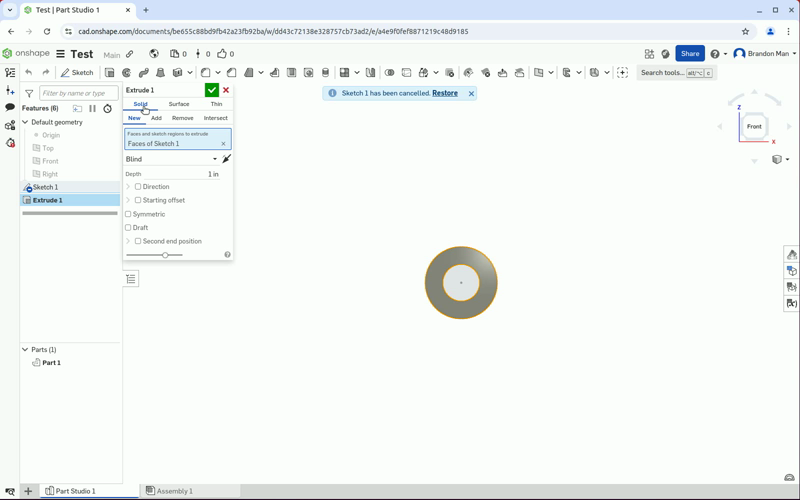
click(143, 106)
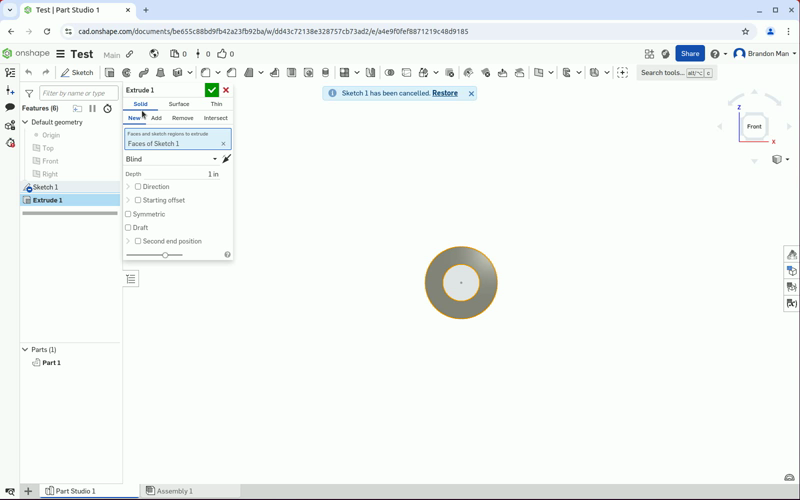
mouse_move(137, 120)
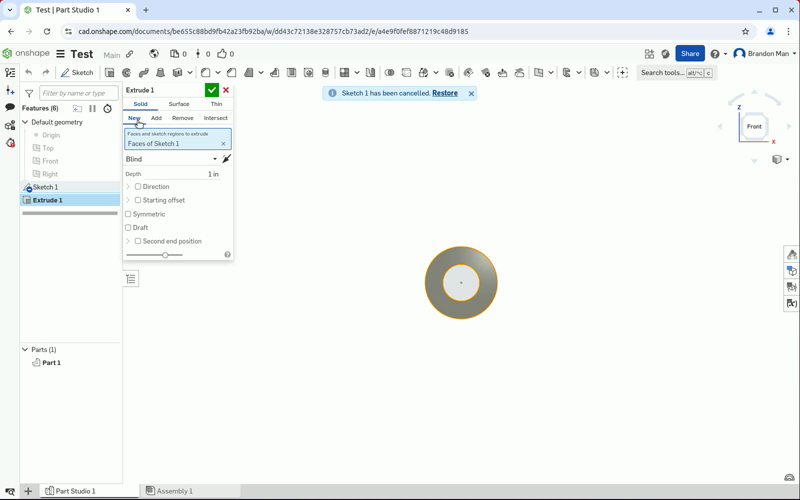
click(137, 120)
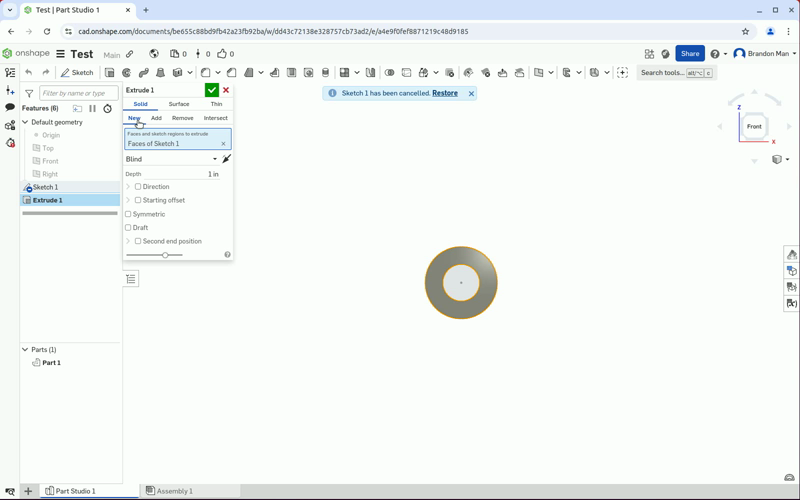
key(tab, 4)
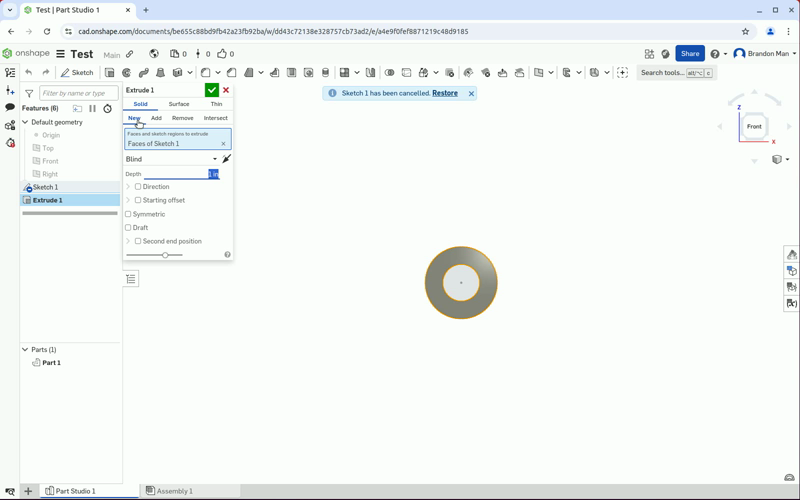
text(3.129)
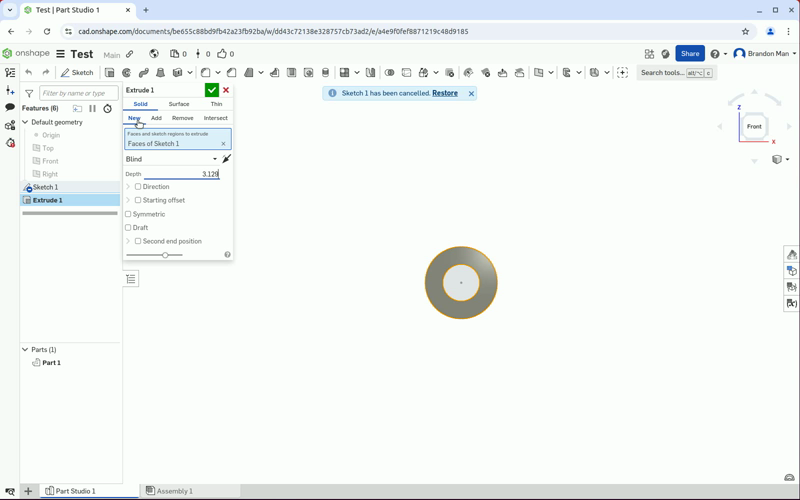
key(enter)
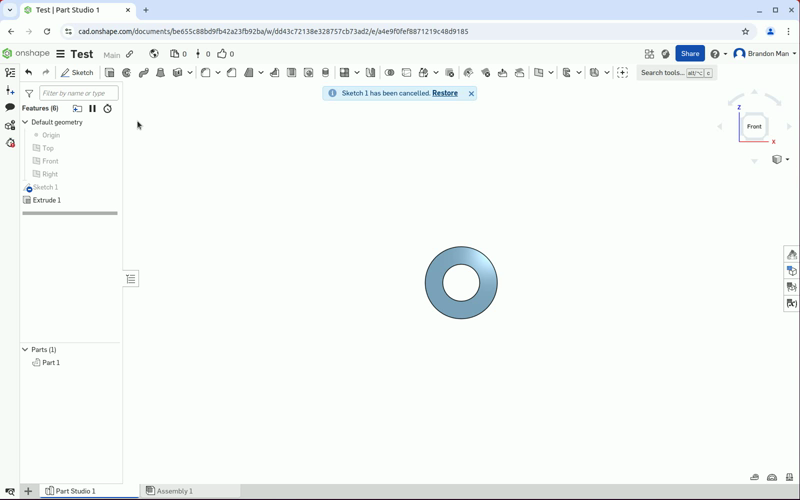
key(shift+h)
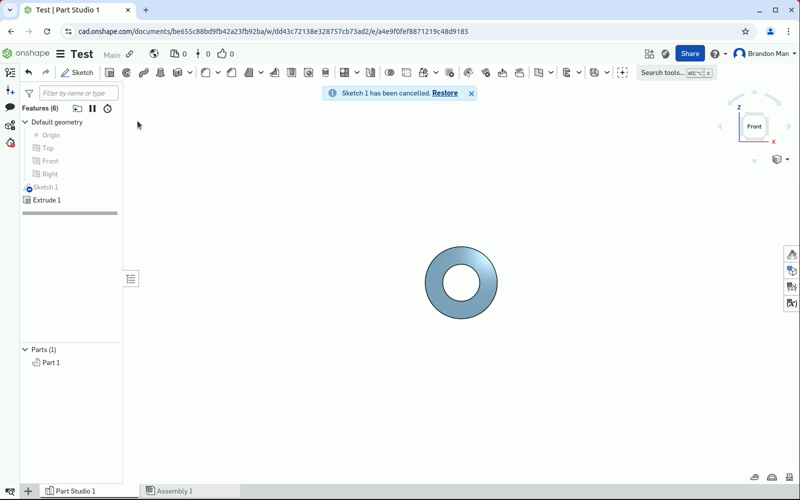
key(shift+h)
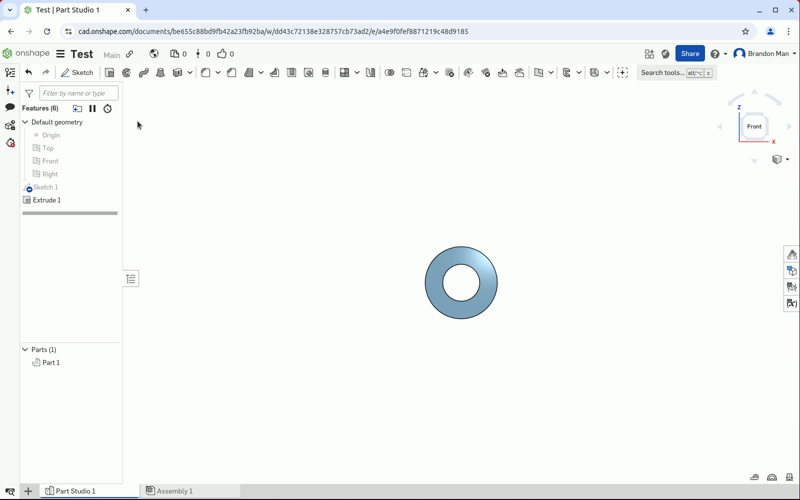
mouse_move(73, 189)
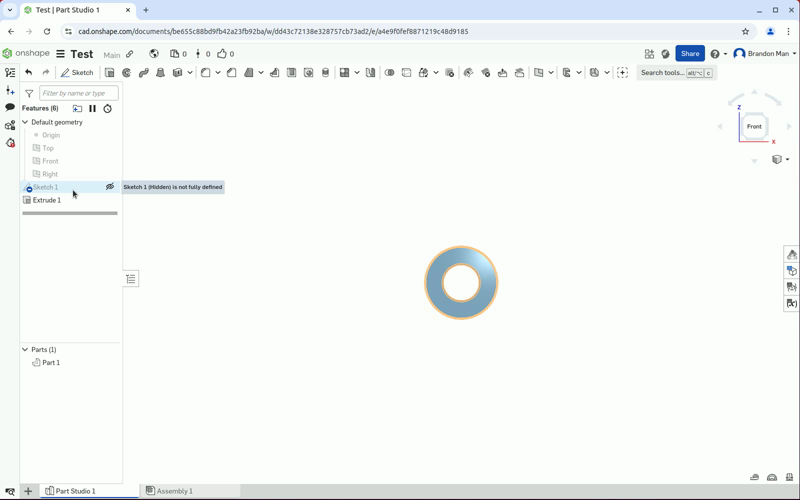
click(73, 189)
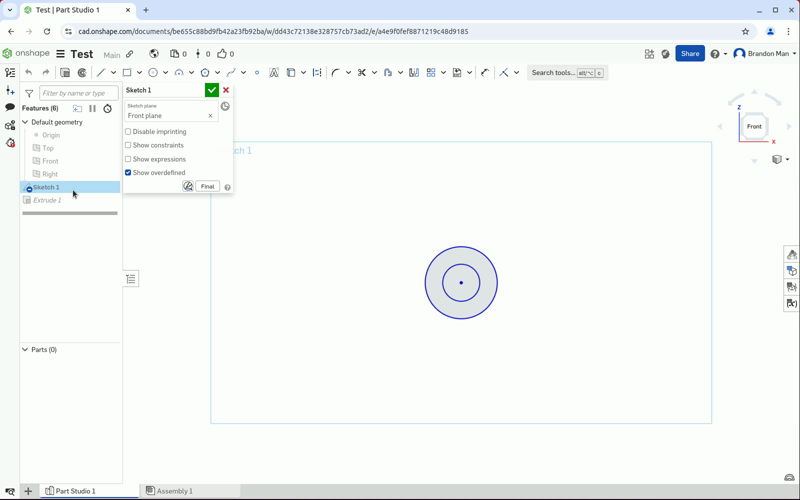
mouse_move(229, 92)
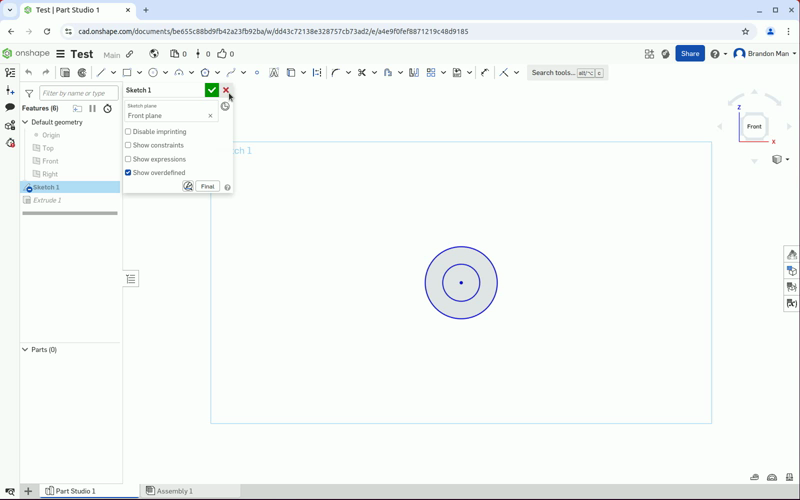
click(229, 92)
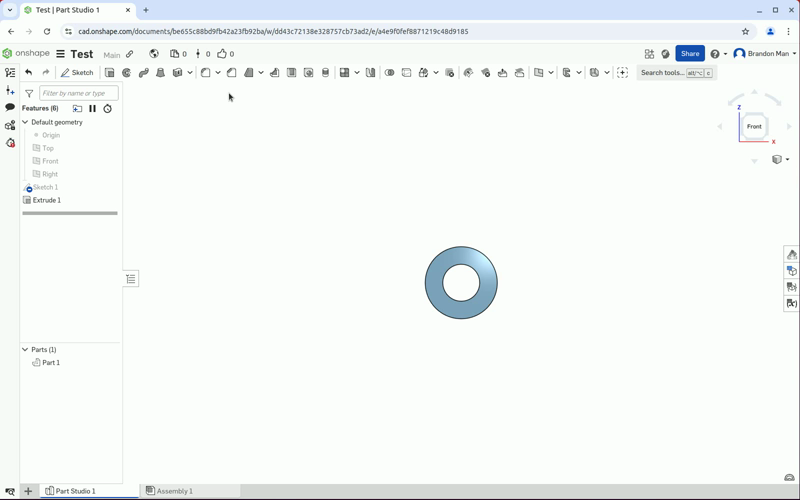
mouse_move(541, 75)
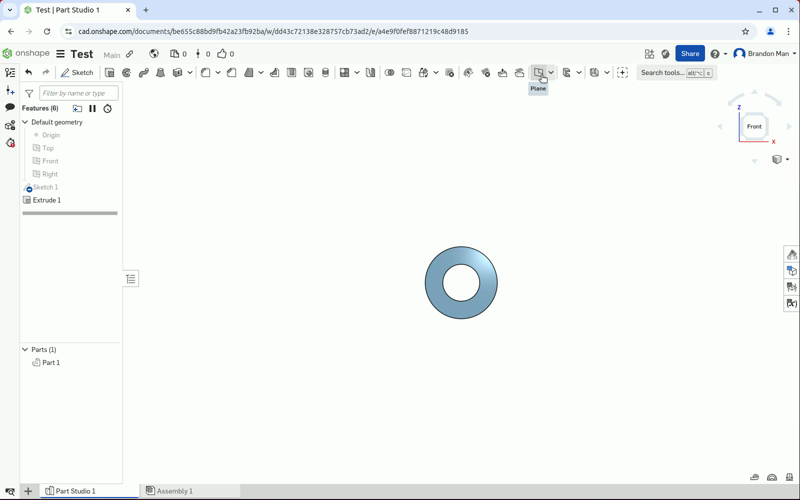
click(541, 75)
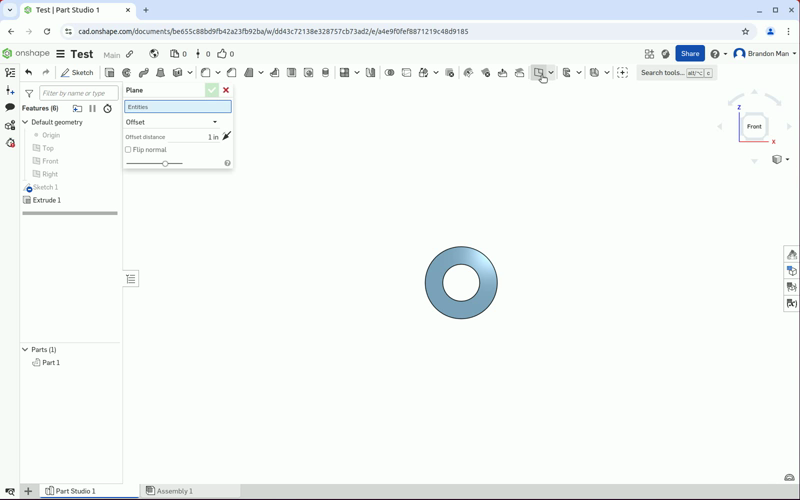
mouse_move(73, 163)
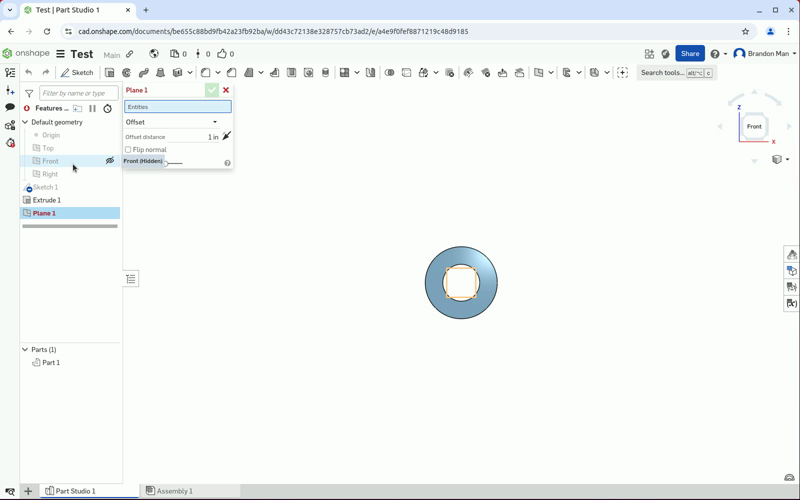
click(73, 163)
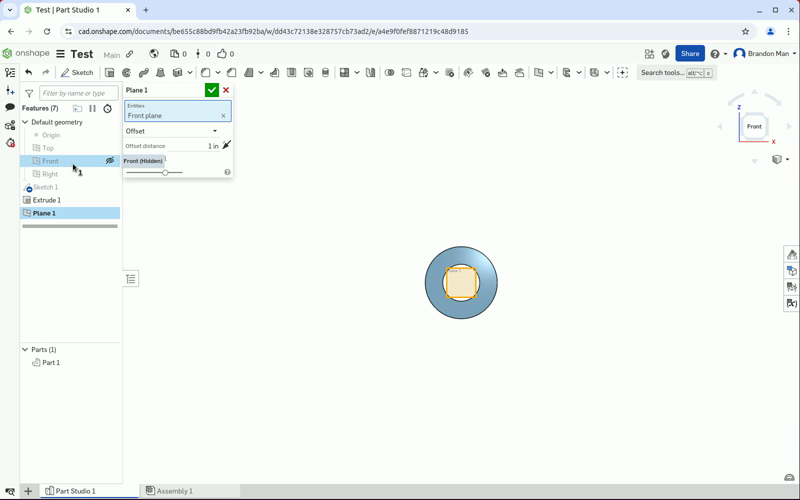
key(tab, 2)
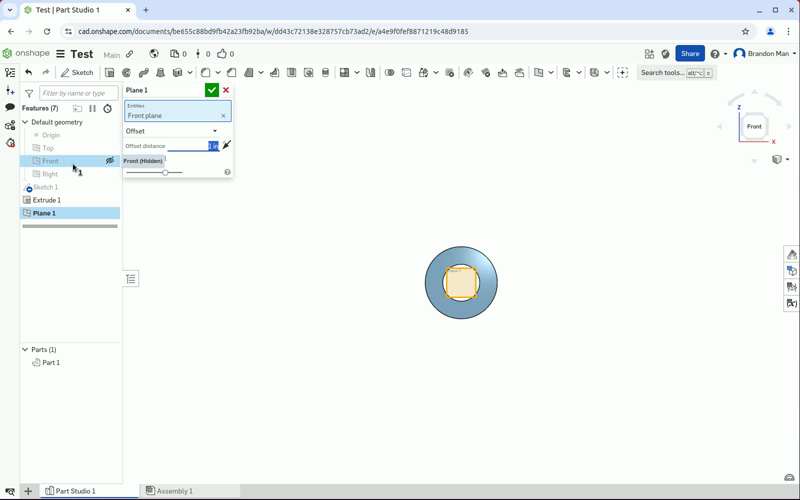
text(3.143)
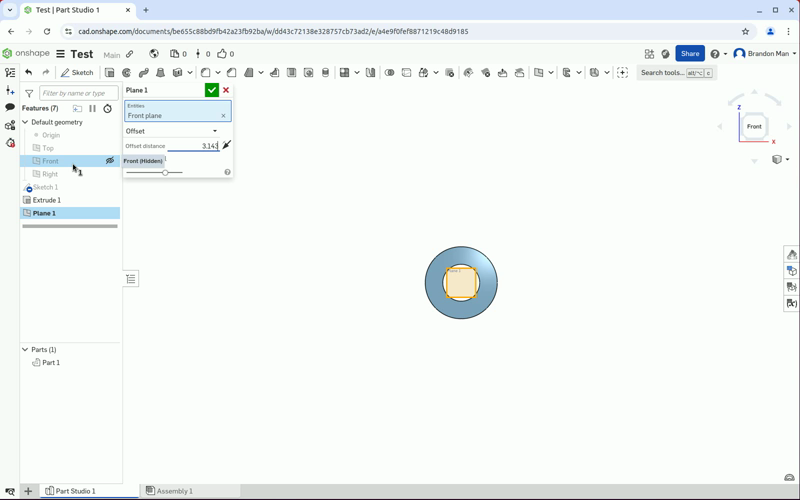
key(enter, 2)
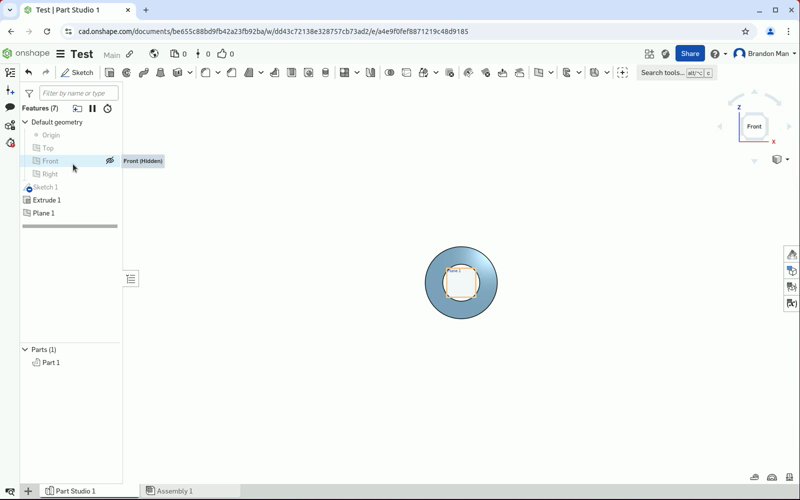
key(shift+s)
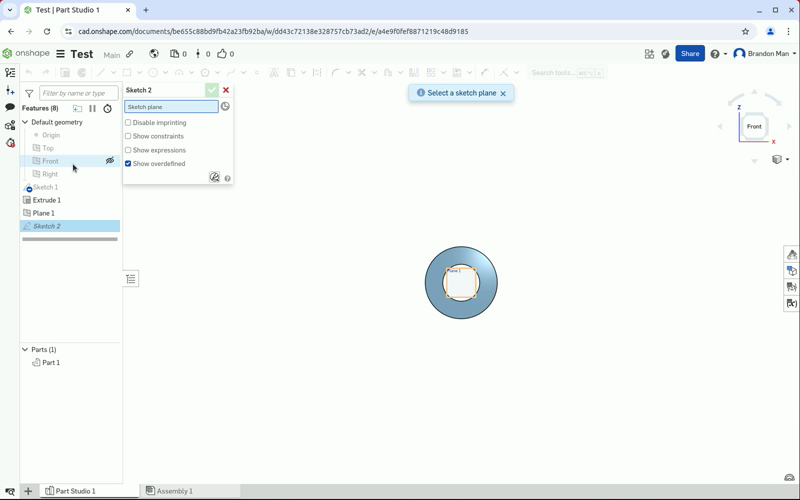
mouse_move(73, 215)
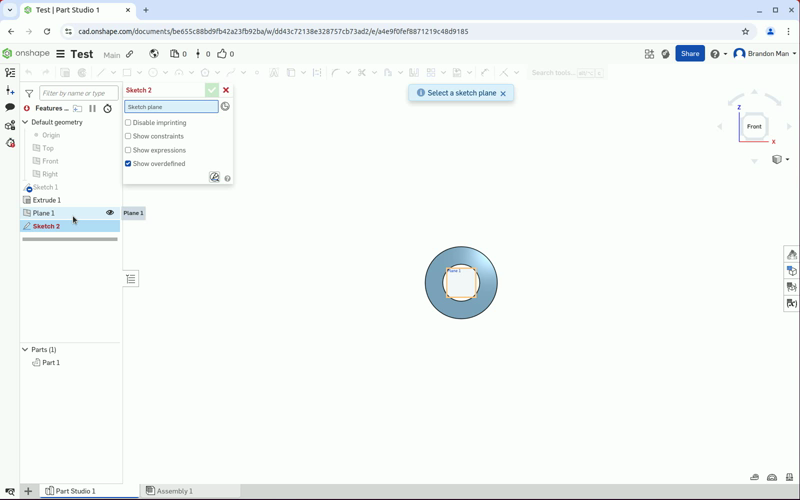
click(73, 215)
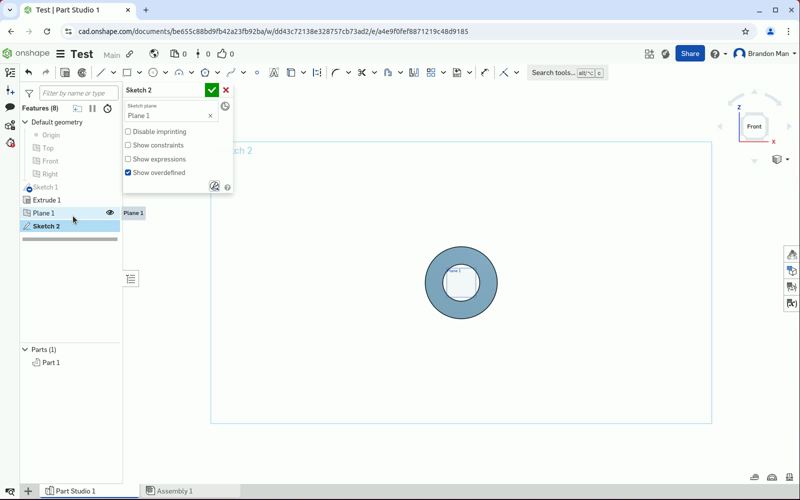
mouse_move(73, 352)
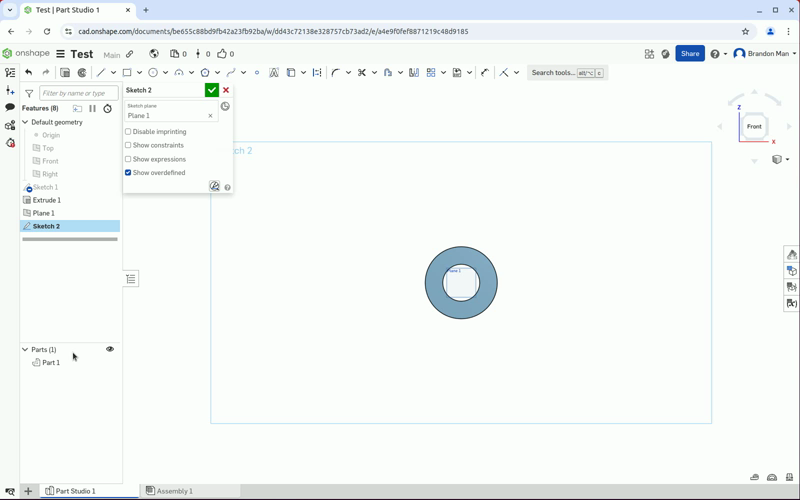
key(y)
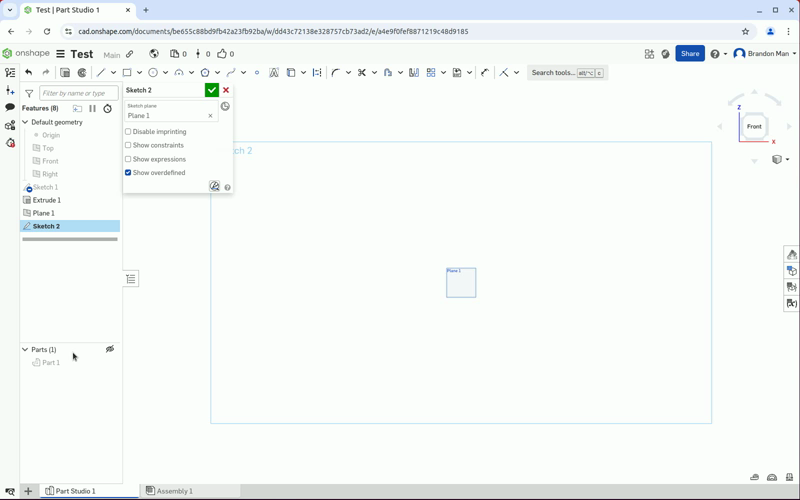
key(c)
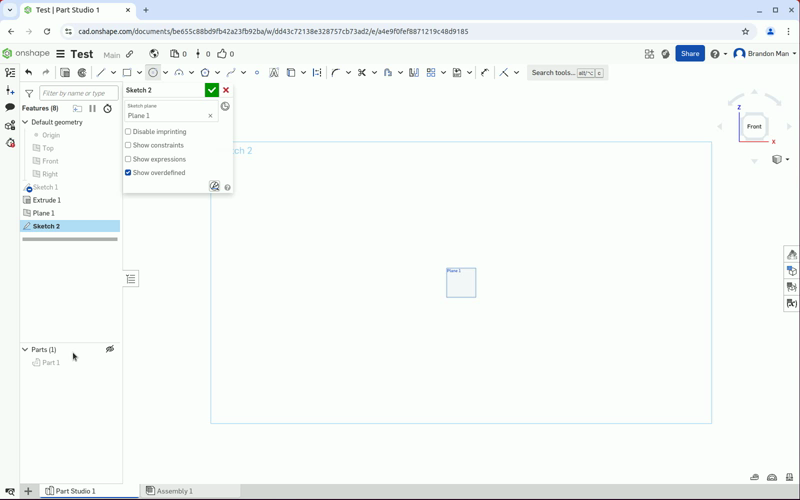
key_down(shift)
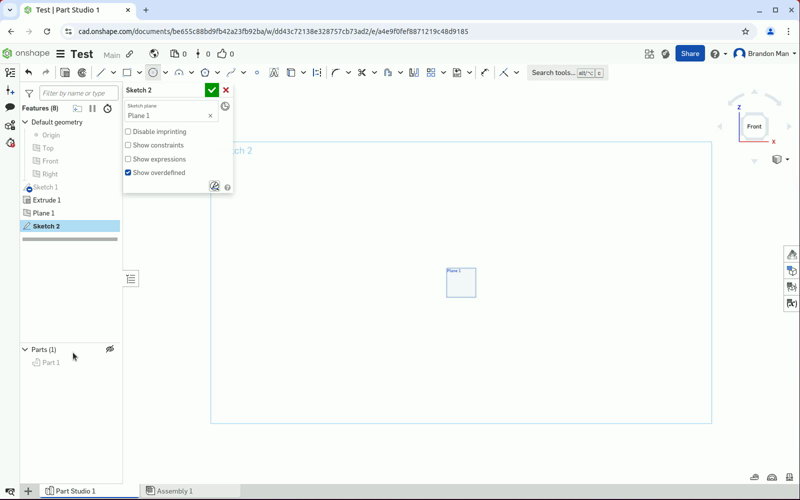
mouse_move(461, 282)
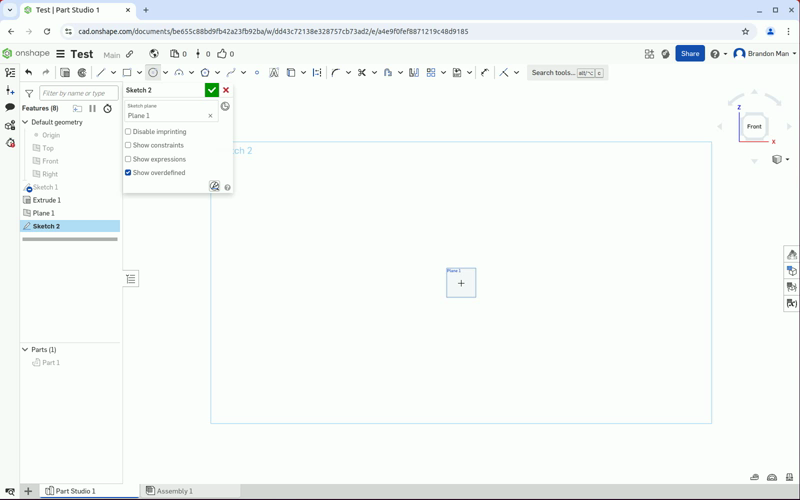
click(461, 282)
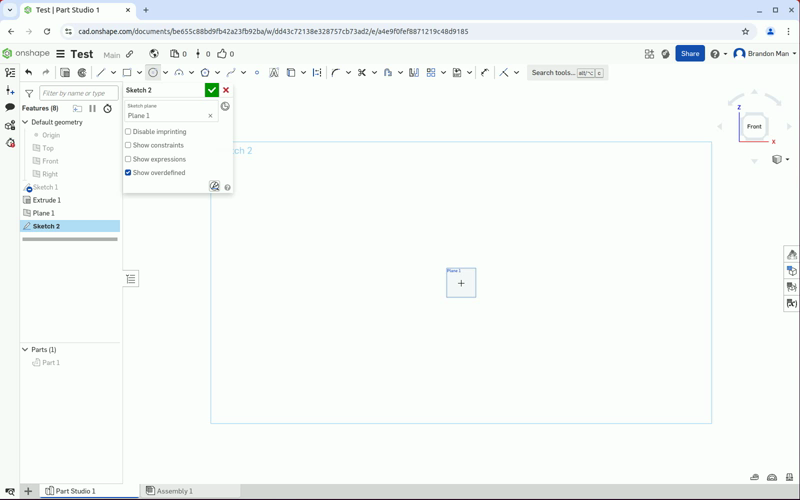
key_up(shift)
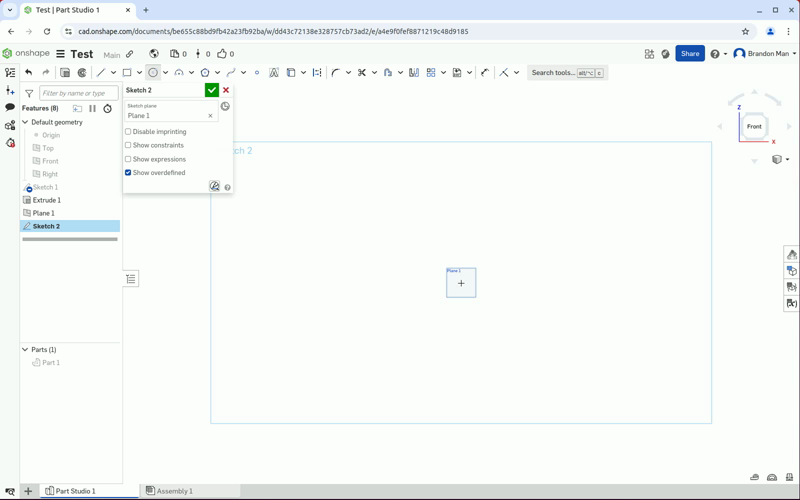
mouse_move(494, 282)
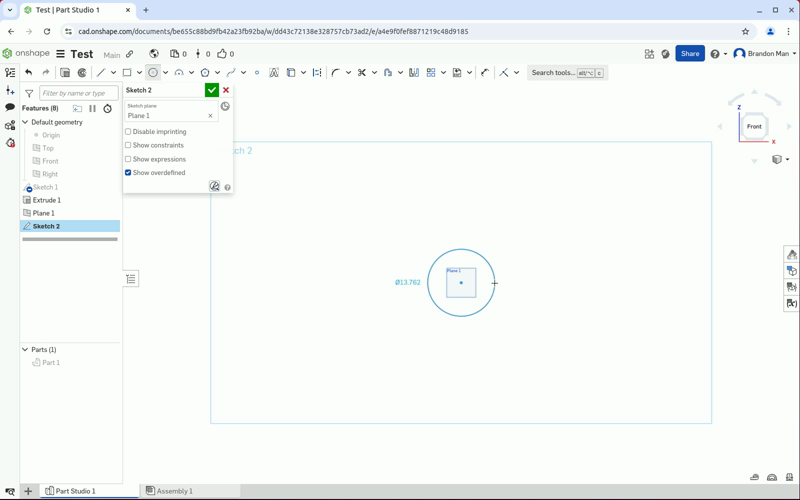
click(494, 282)
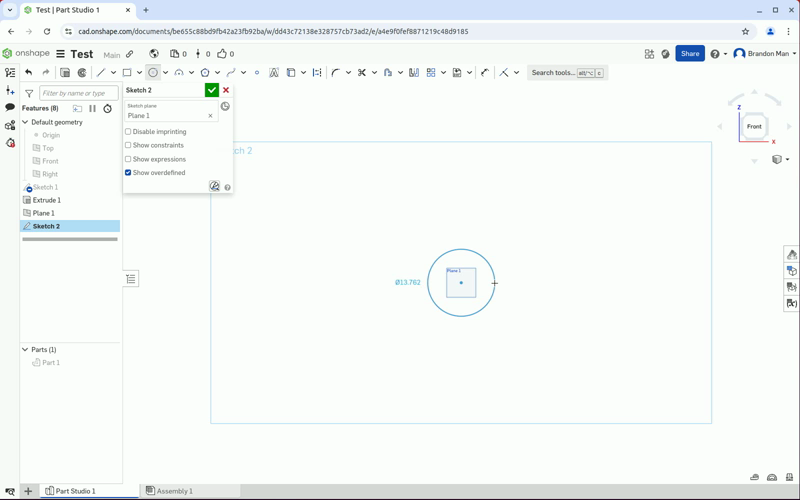
key(esc)
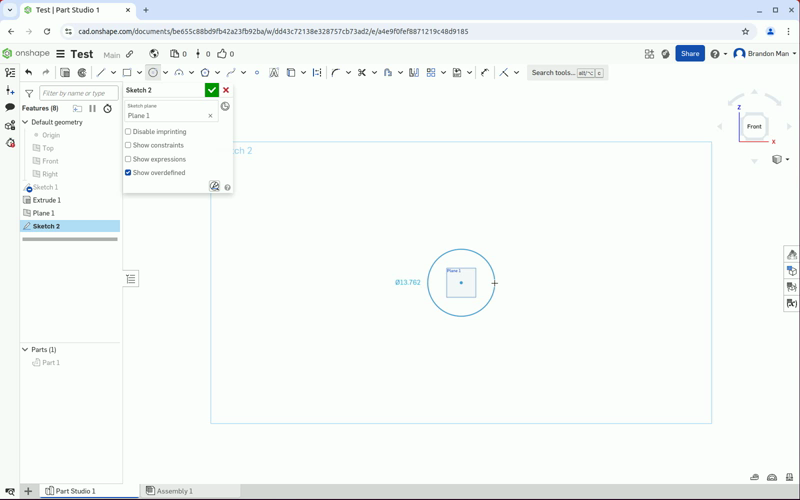
key(c)
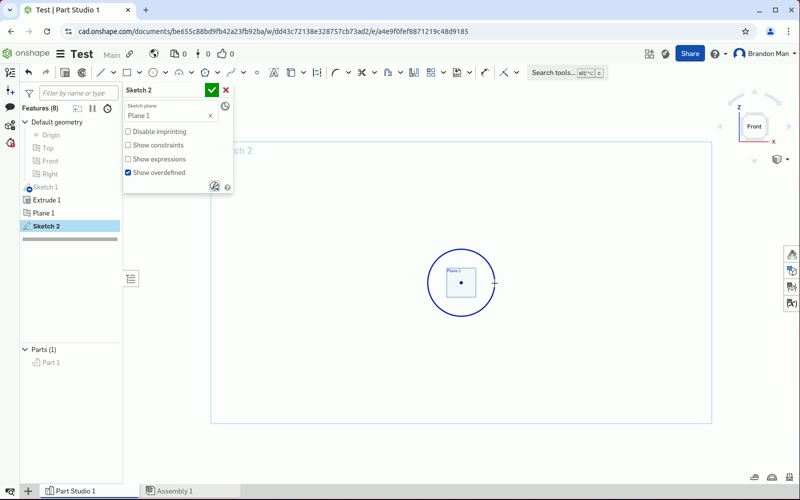
key_down(shift)
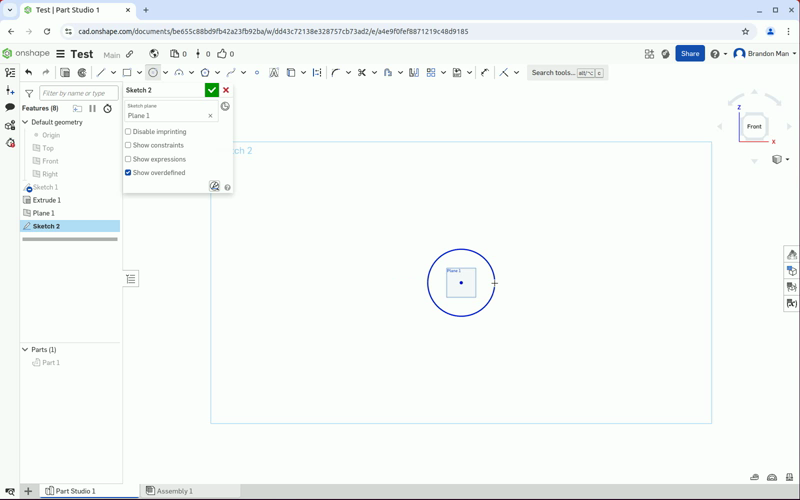
mouse_move(461, 282)
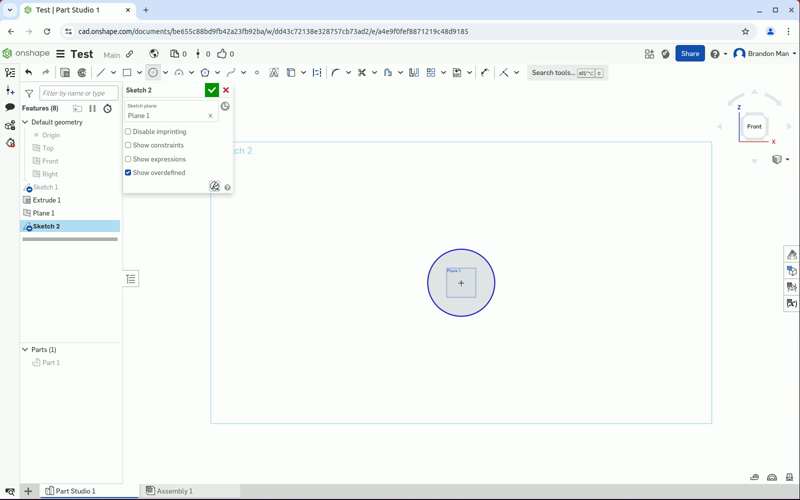
click(461, 282)
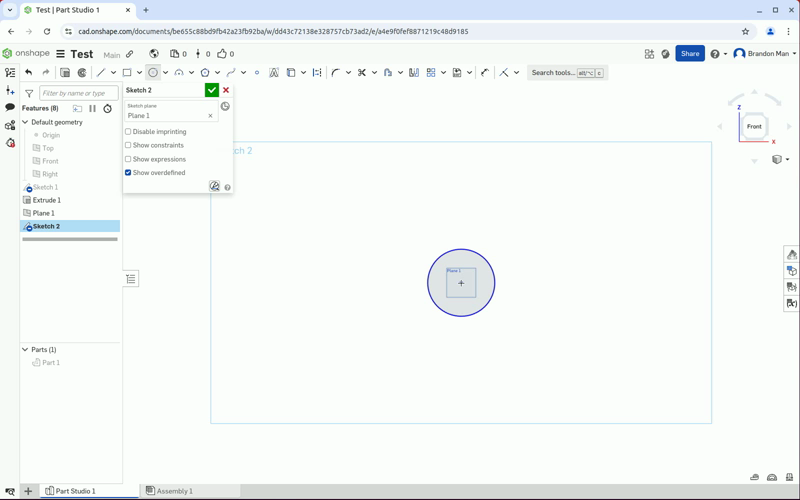
key_up(shift)
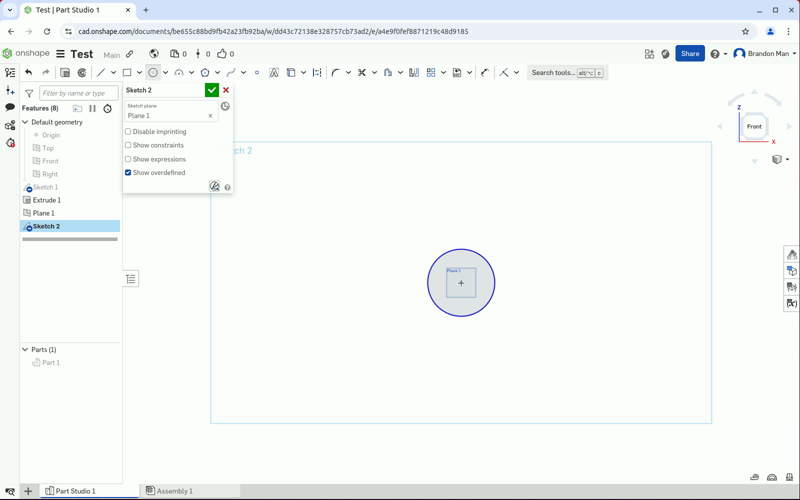
mouse_move(480, 282)
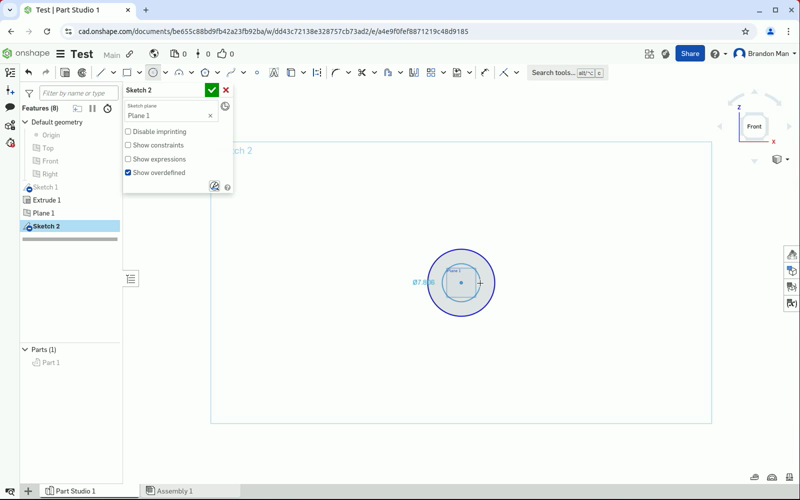
click(480, 282)
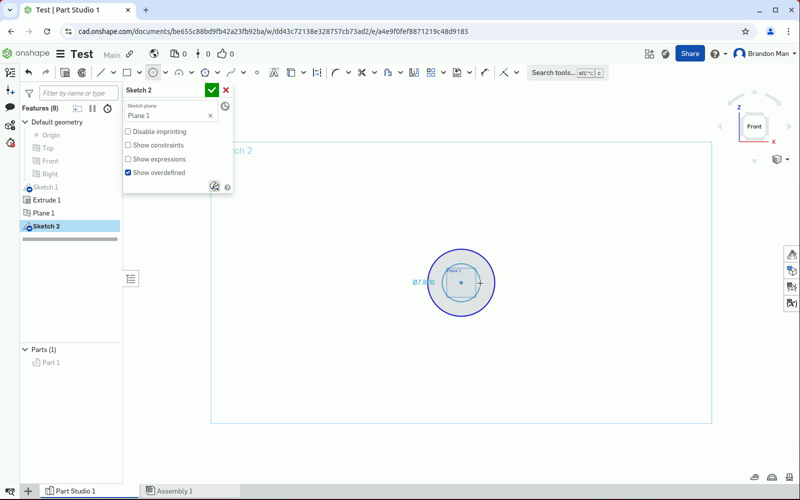
key(esc)
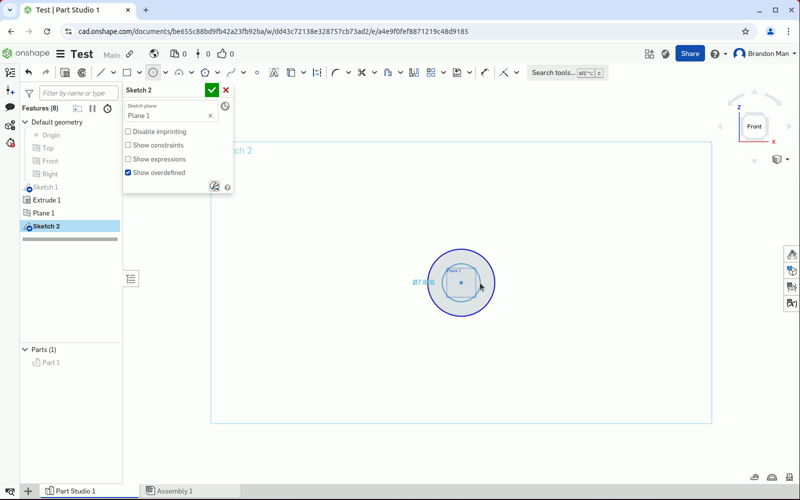
mouse_move(433, 269)
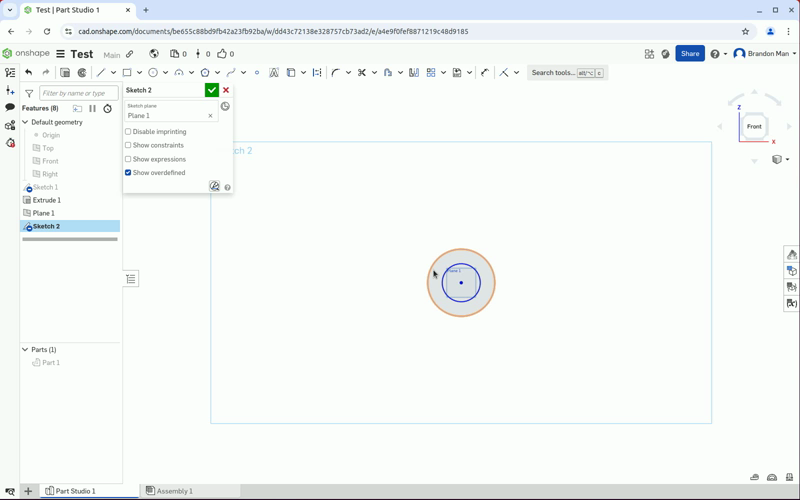
click(433, 269)
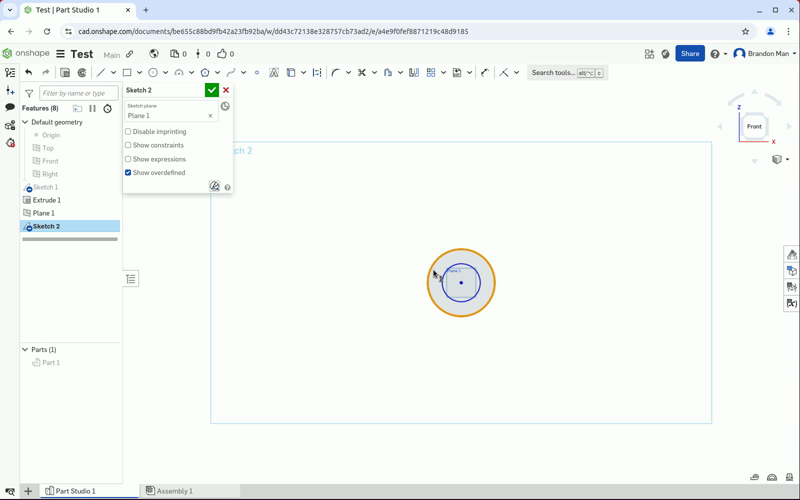
mouse_move(73, 352)
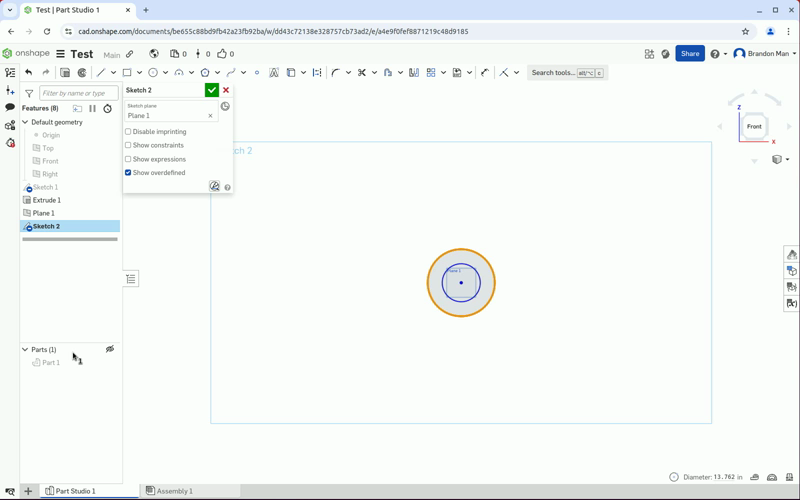
key(shift+y)
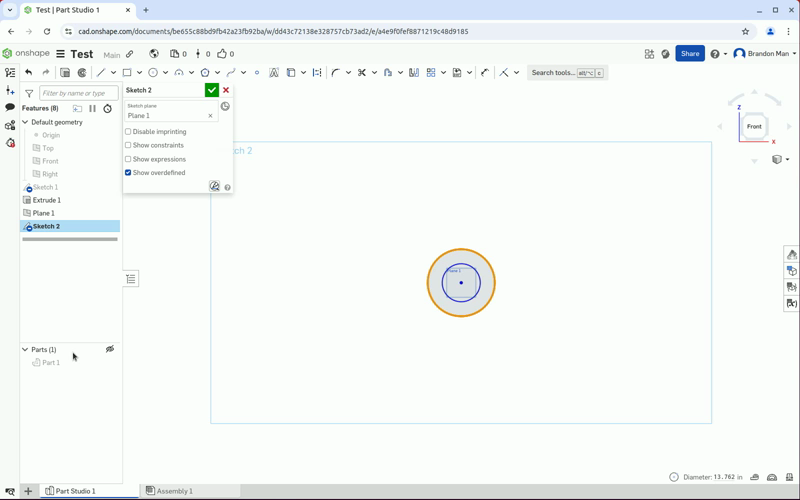
key(shift+e)
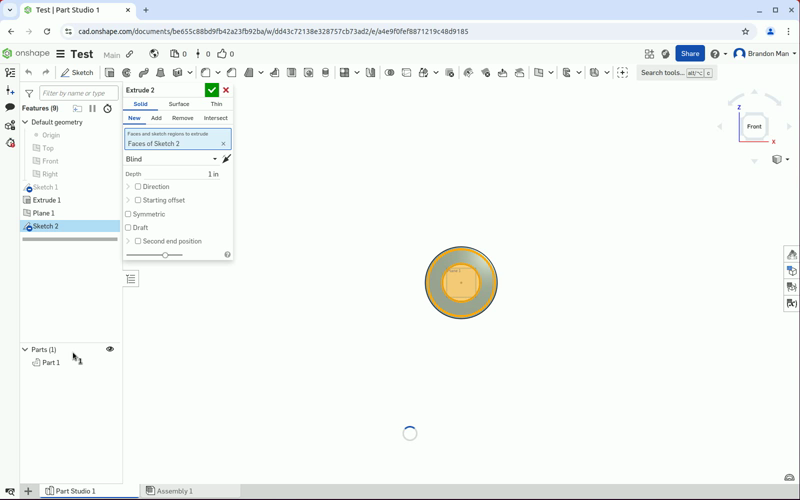
mouse_move(143, 106)
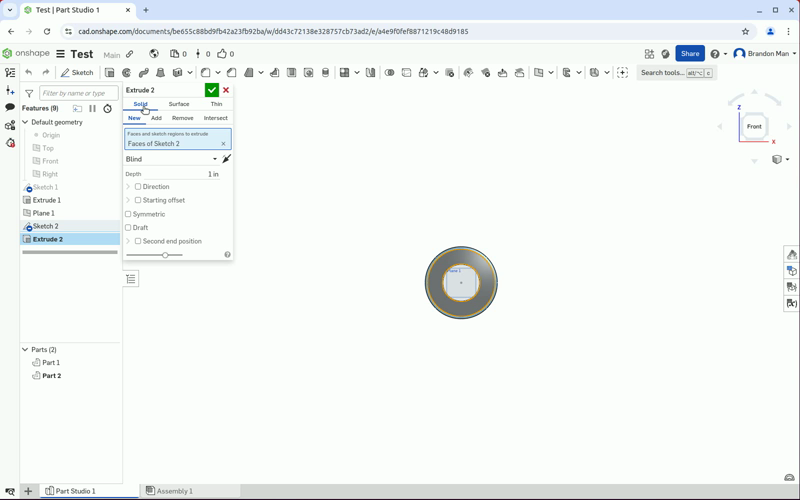
click(143, 106)
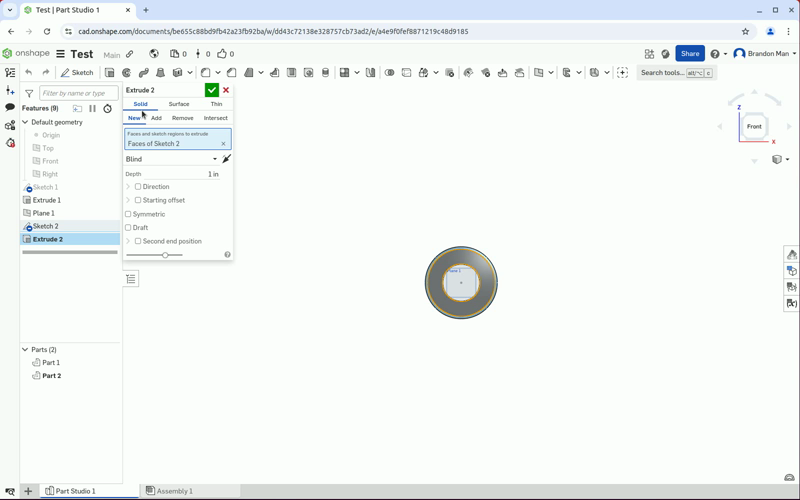
mouse_move(137, 120)
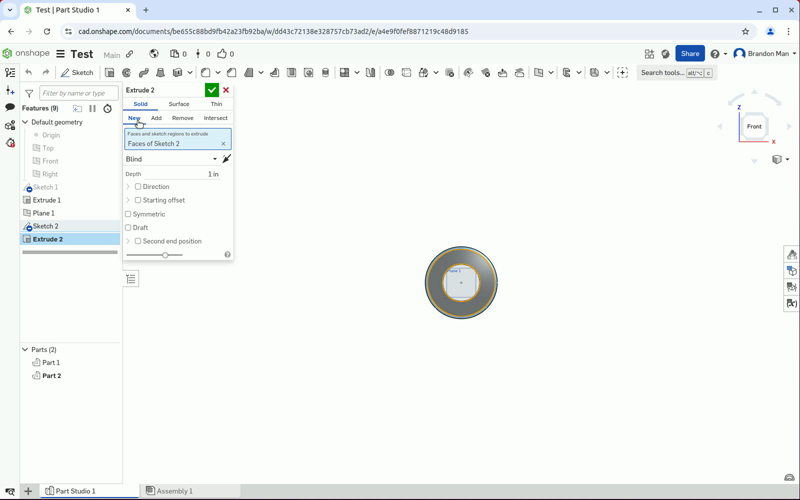
click(137, 120)
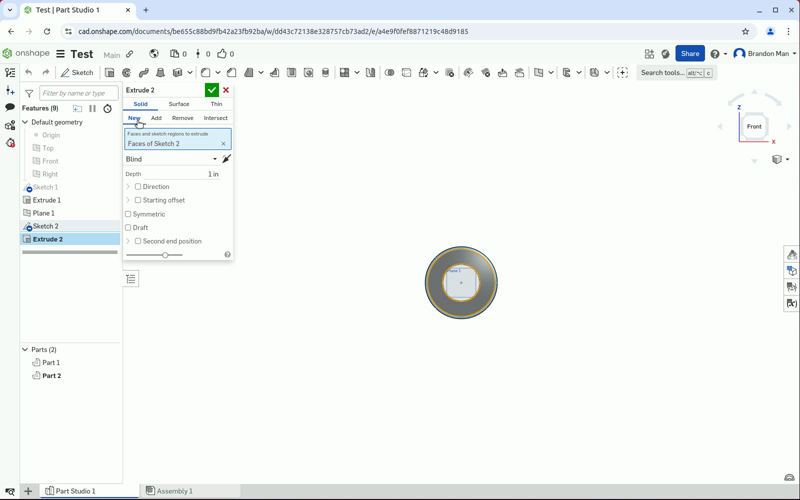
key(tab, 4)
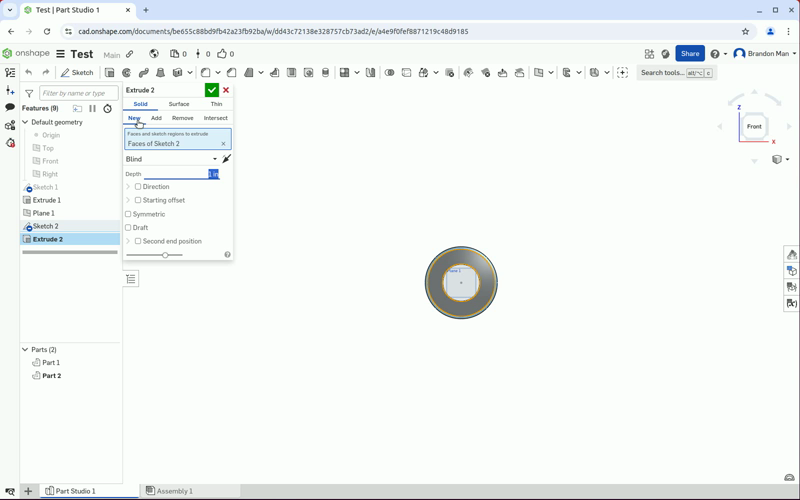
text(0.963)
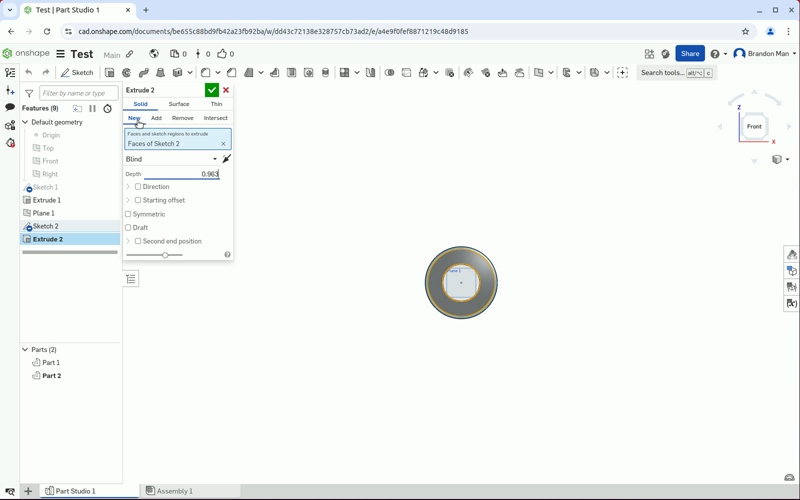
key(enter)
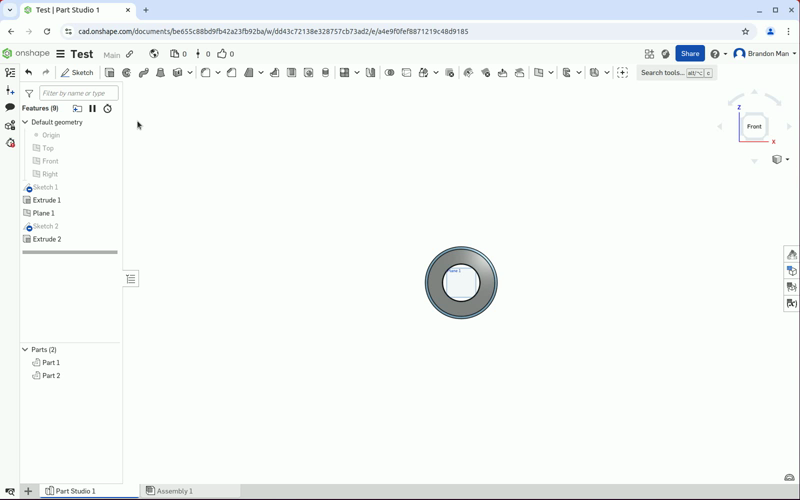
key(shift+h)
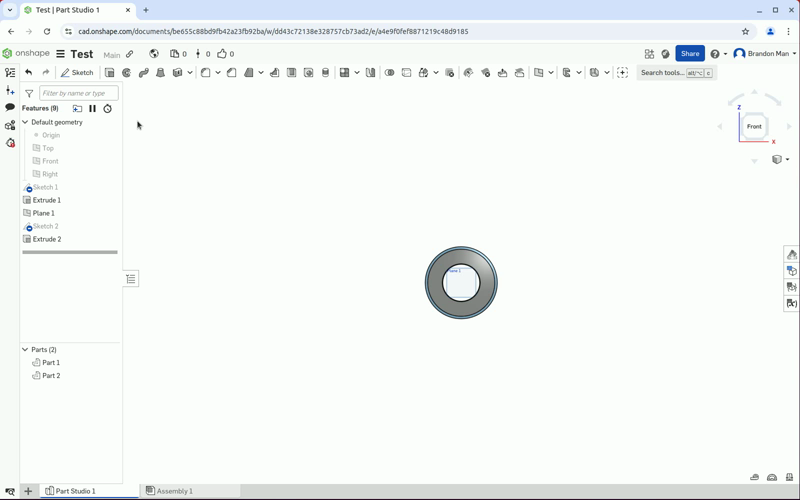
key(shift+h)
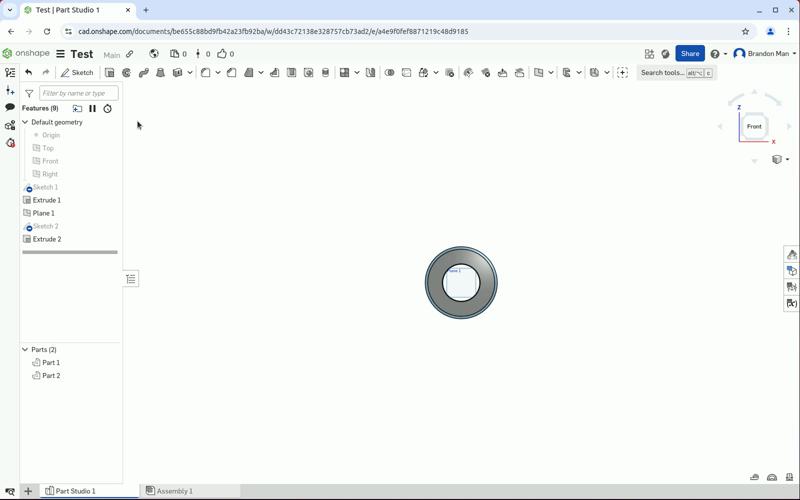
key(shift+7)
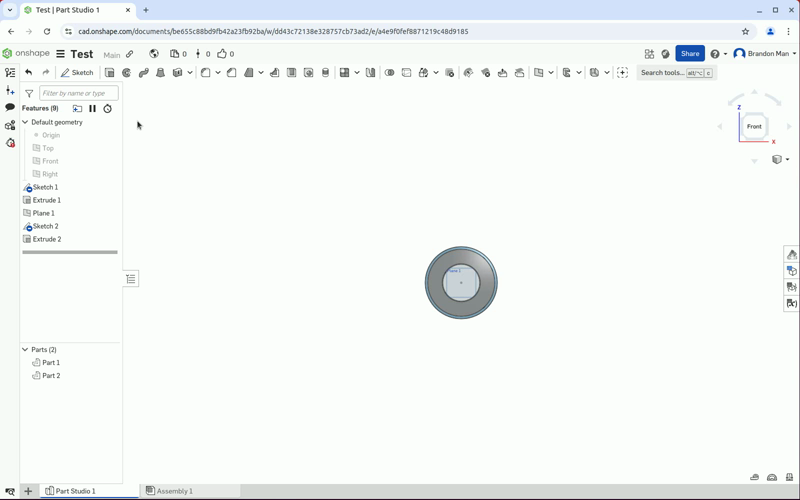
key(left, 2)
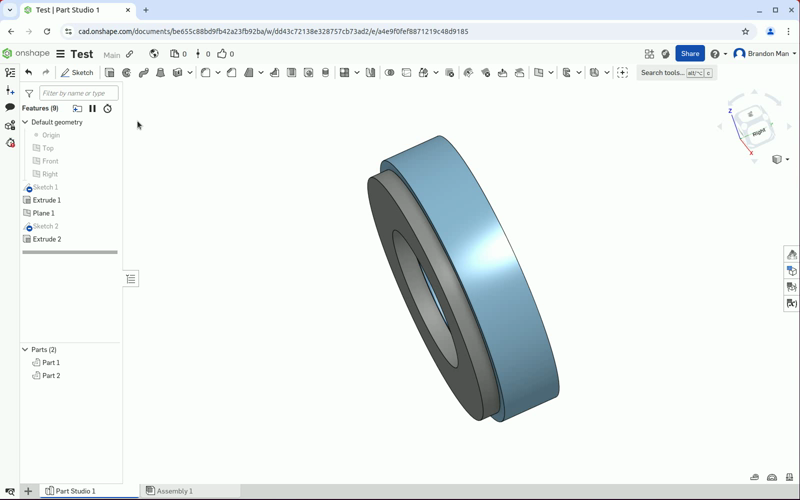
key(down, 2)
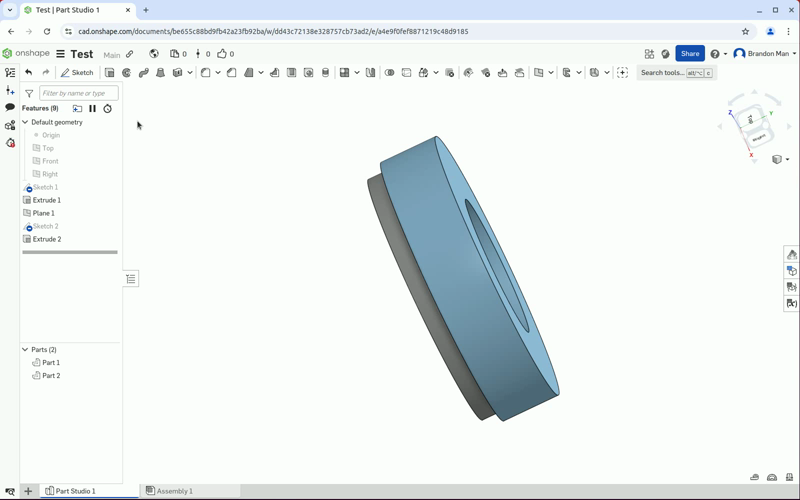
key(up, 2)
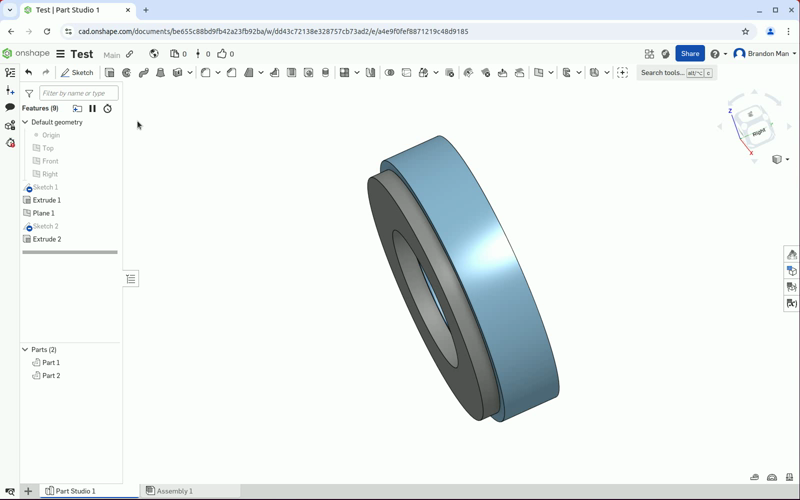
key(right, 2)
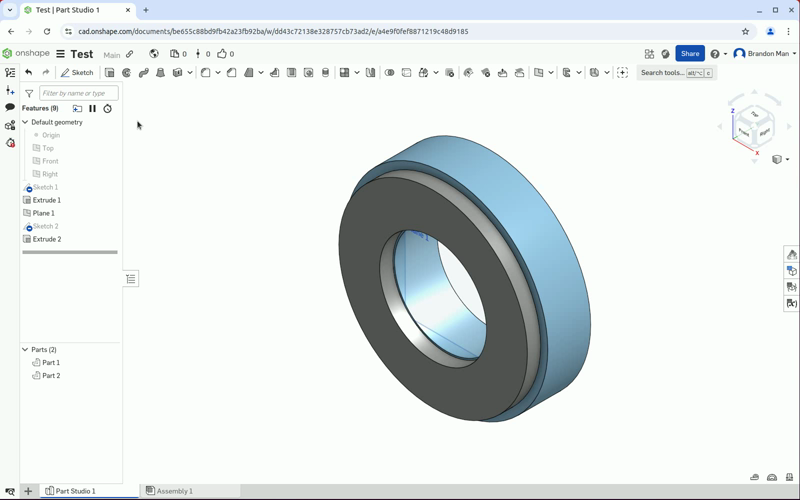
mouse_move(73, 189)
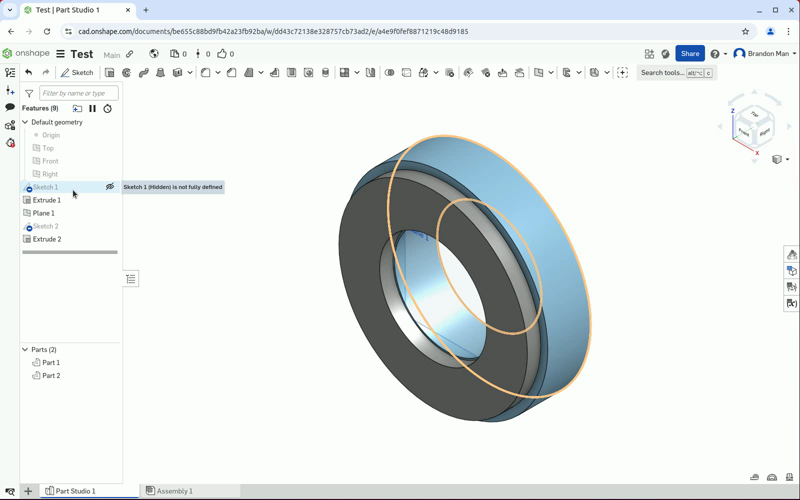
click(73, 189)